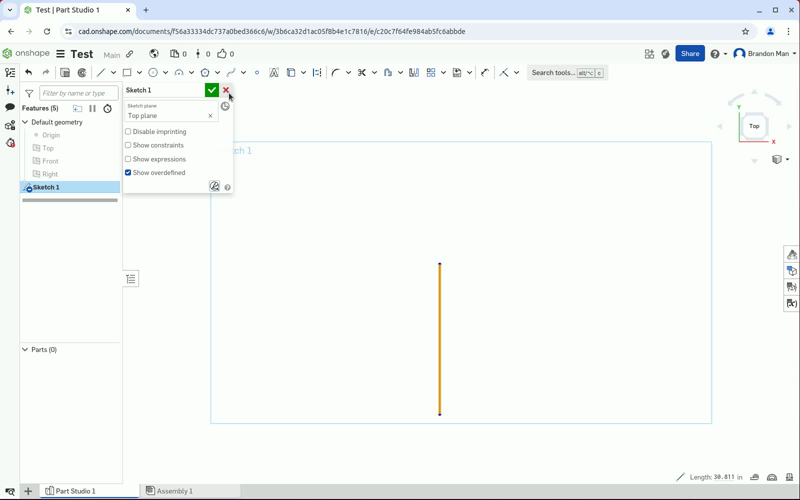
key(shift+h)
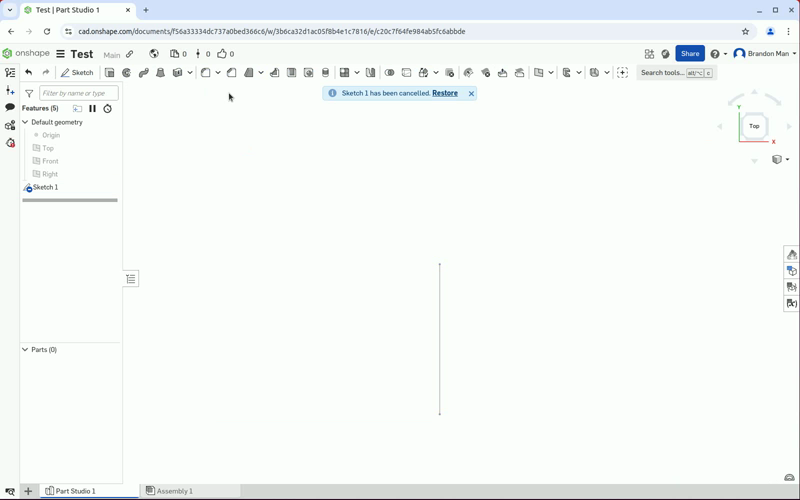
key(shift+s)
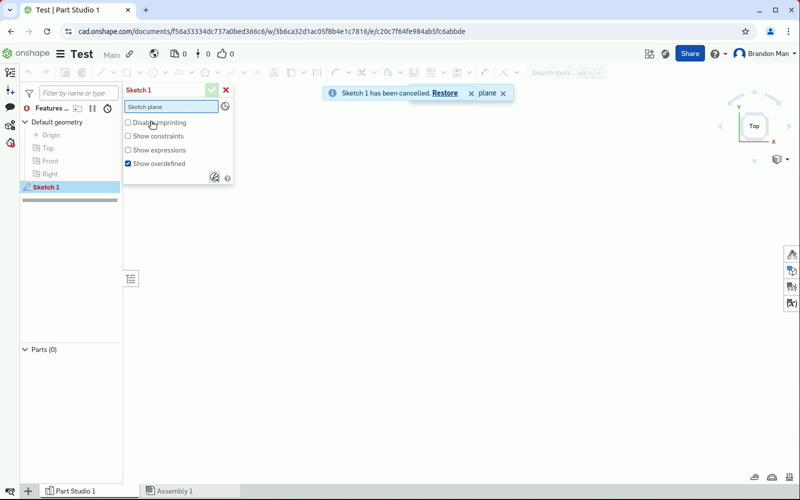
mouse_move(73, 150)
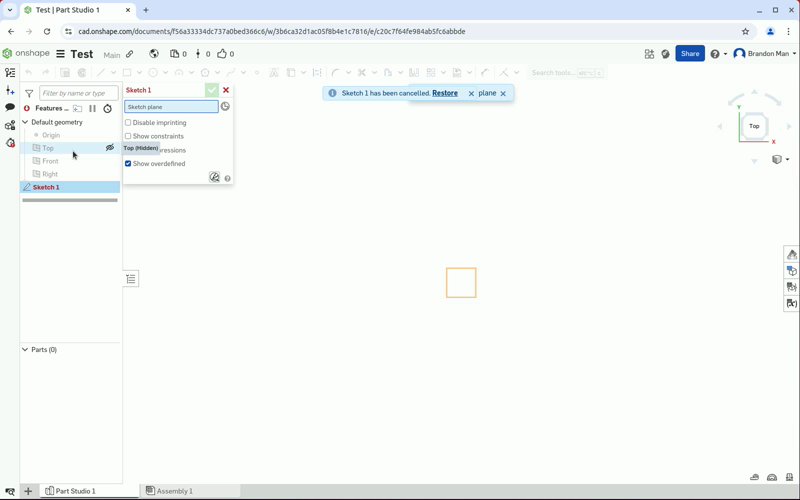
click(73, 150)
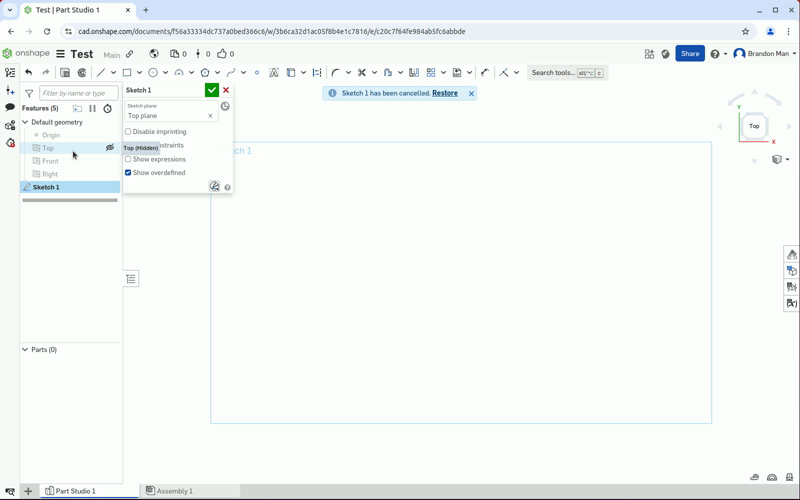
mouse_move(73, 352)
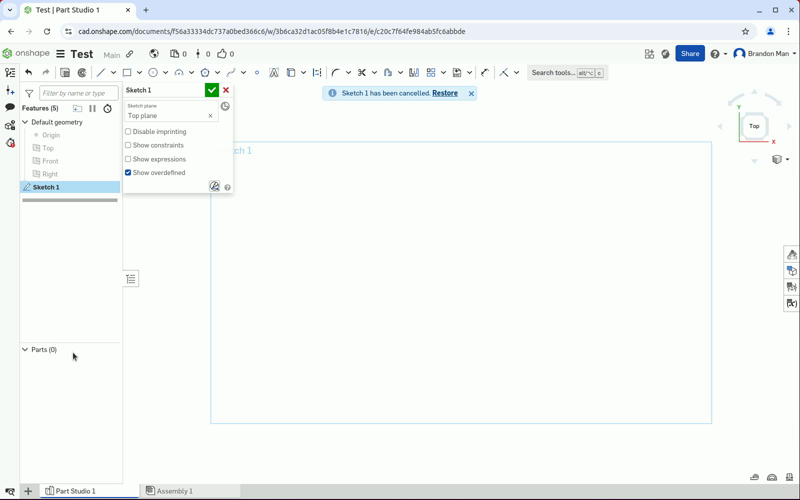
key(y)
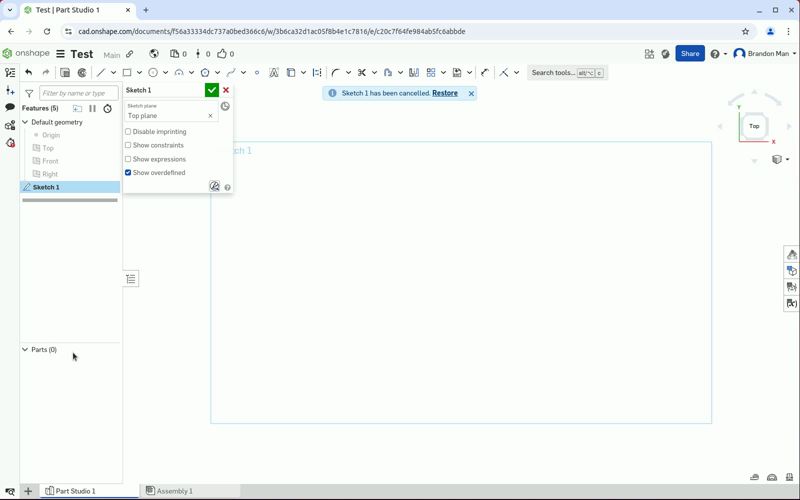
key(l)
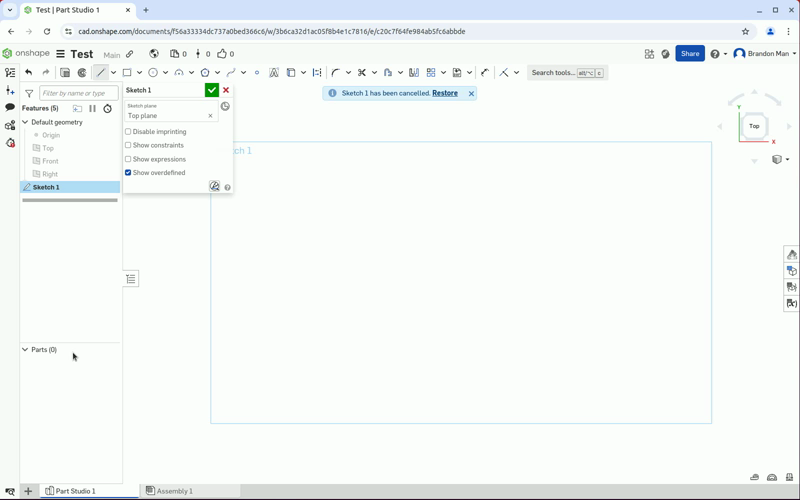
key_down(shift)
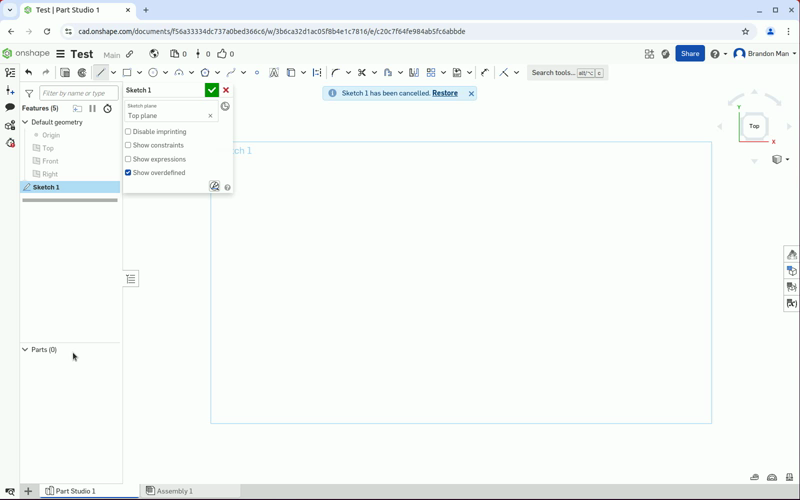
mouse_move(414, 282)
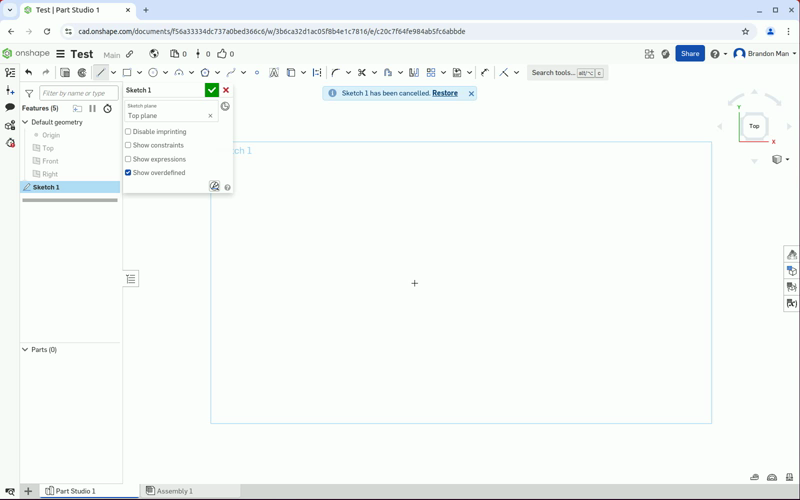
click(414, 282)
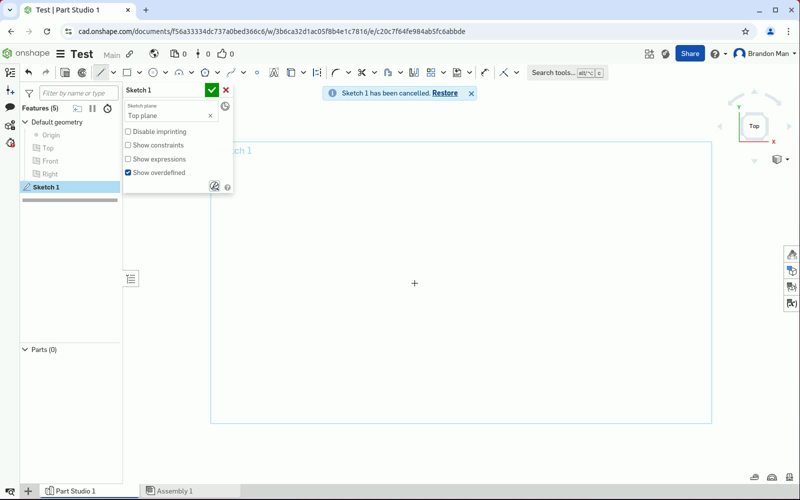
key_up(shift)
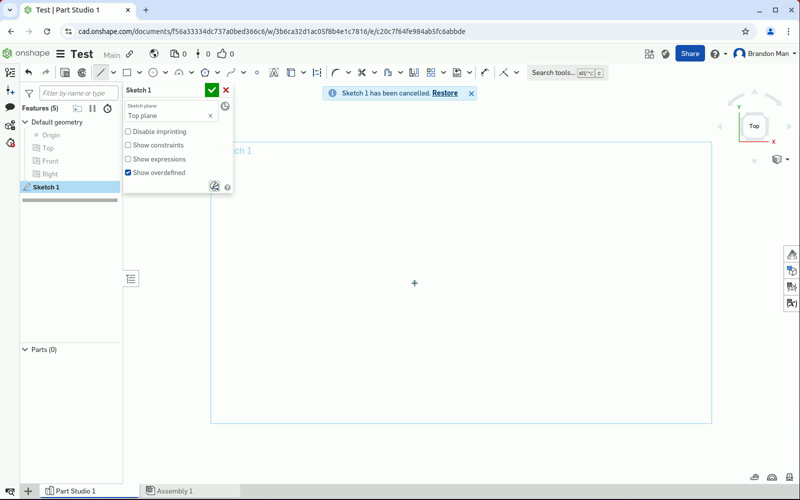
key_down(shift)
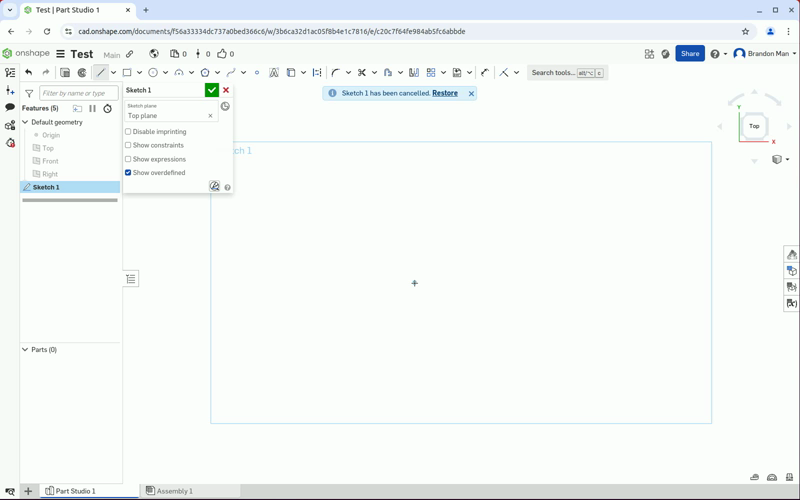
mouse_move(444, 282)
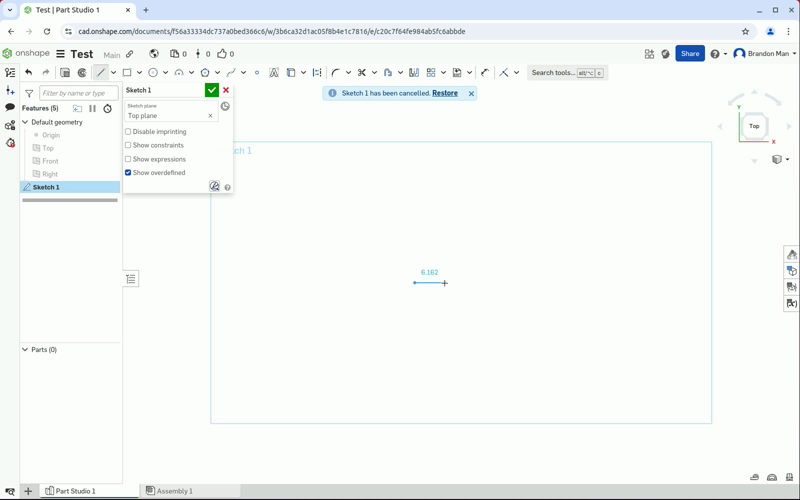
mouse_move(461, 282)
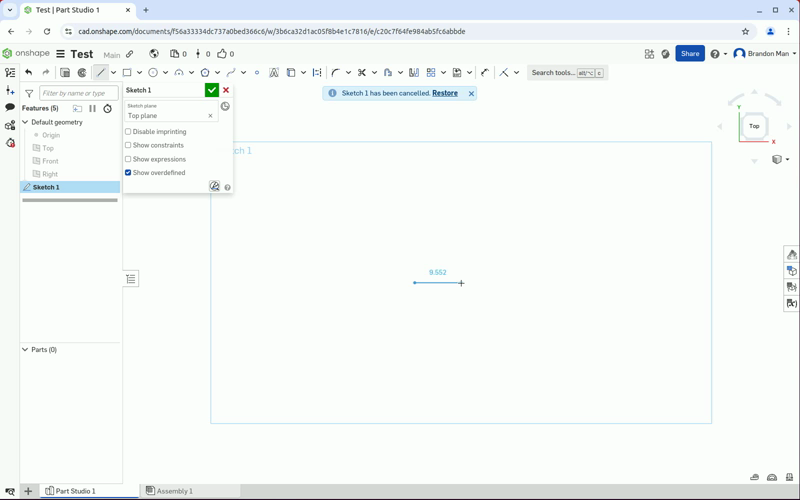
click(461, 282)
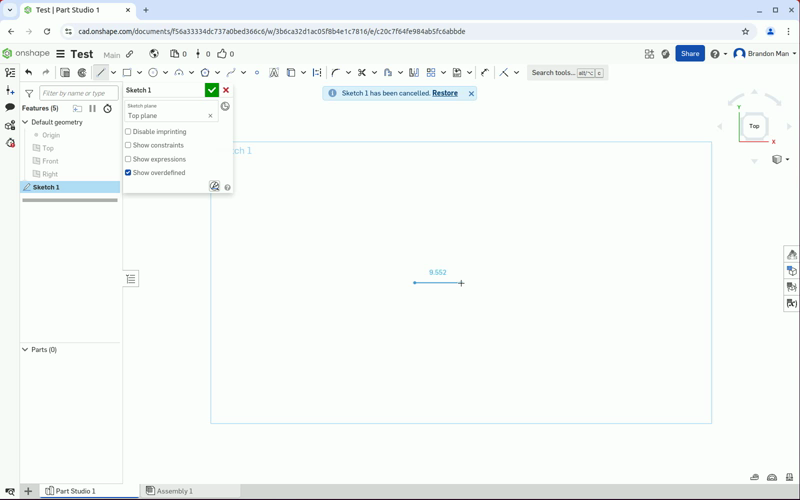
key_up(shift)
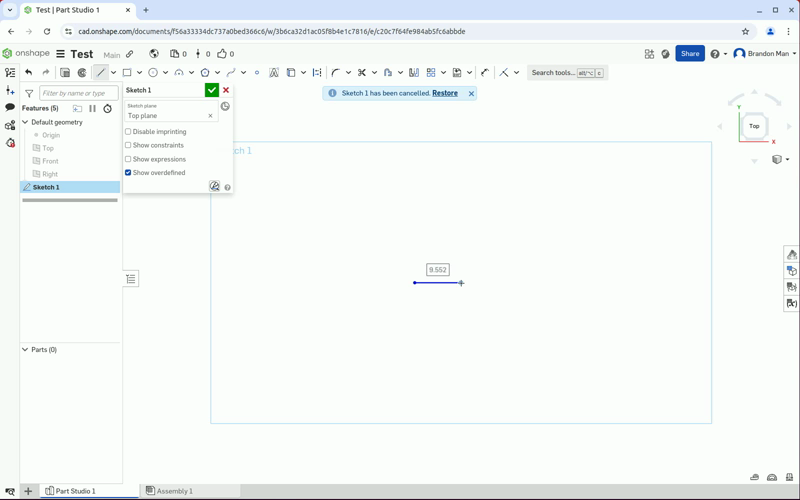
key_down(shift)
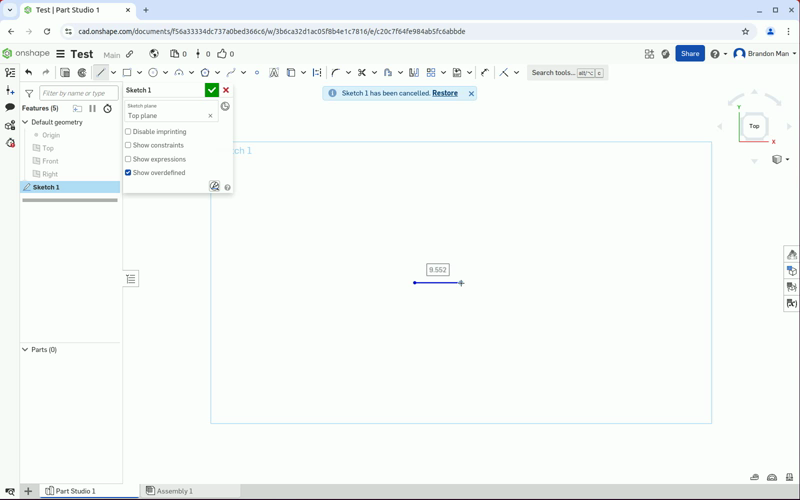
mouse_move(491, 282)
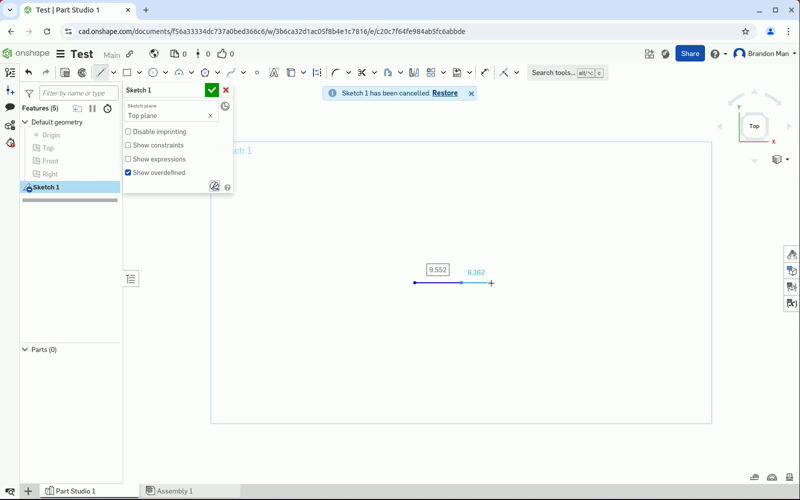
mouse_move(461, 270)
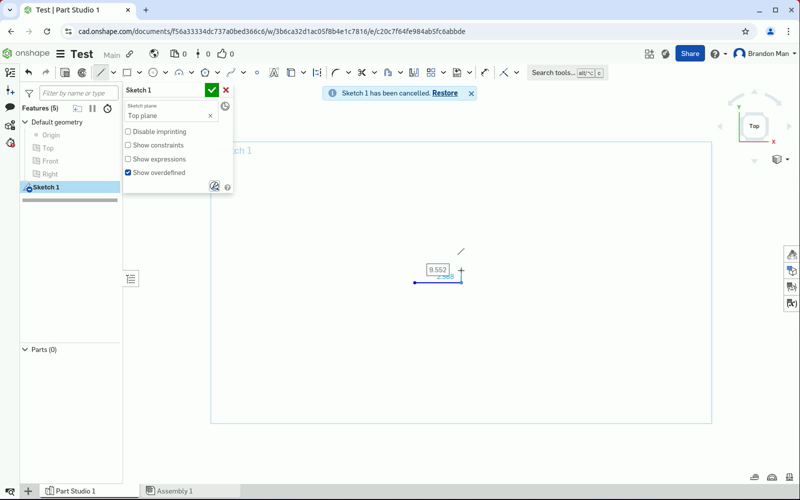
click(461, 270)
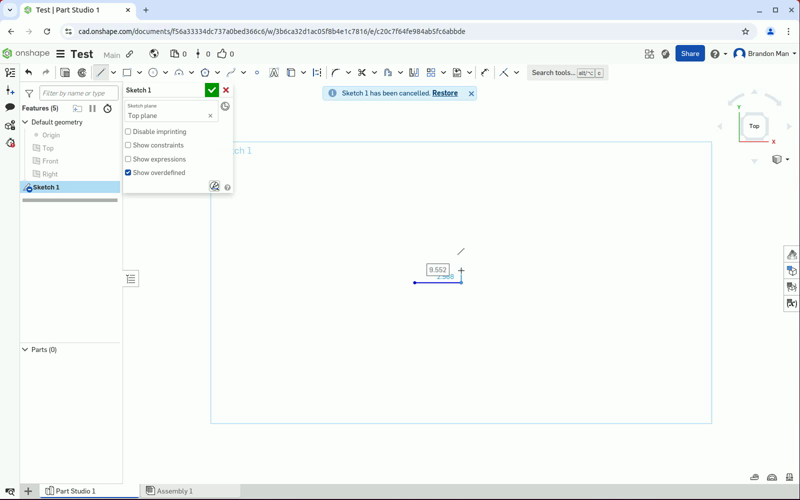
key_up(shift)
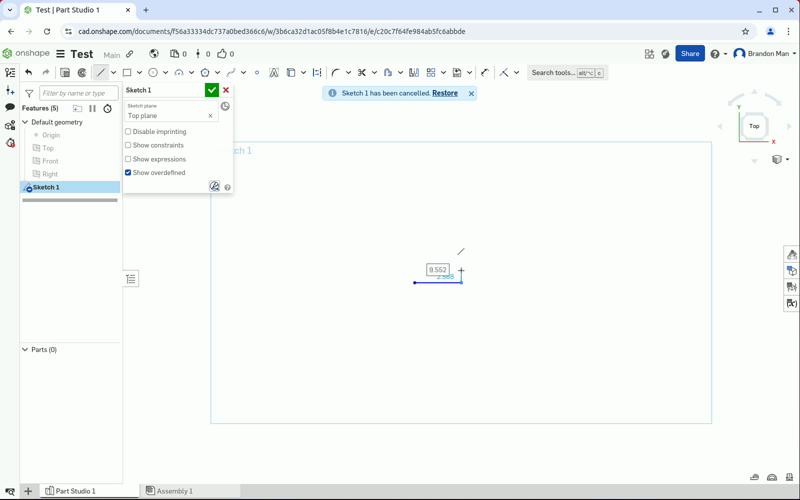
key_down(shift)
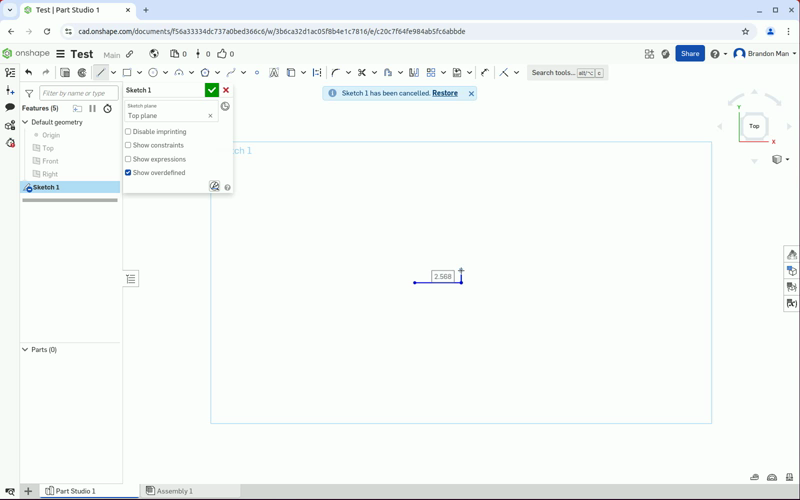
mouse_move(491, 270)
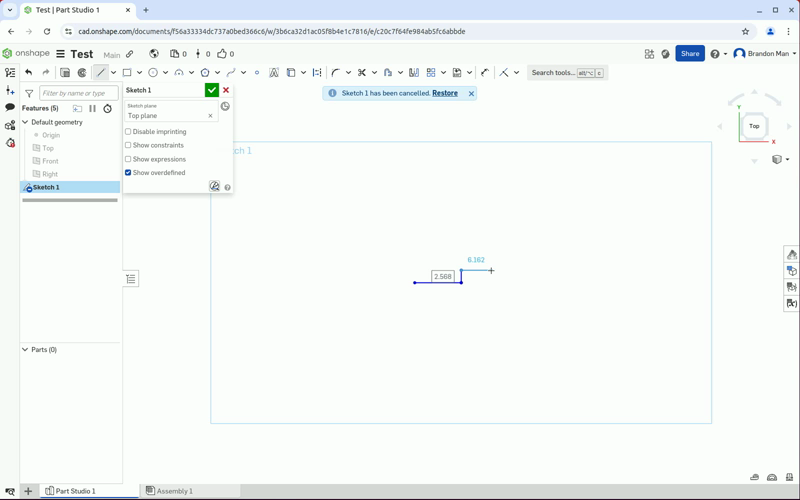
mouse_move(440, 270)
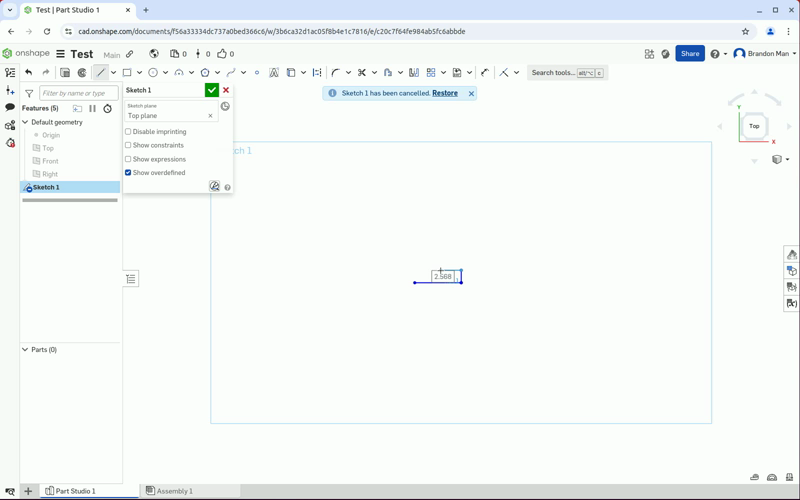
click(440, 270)
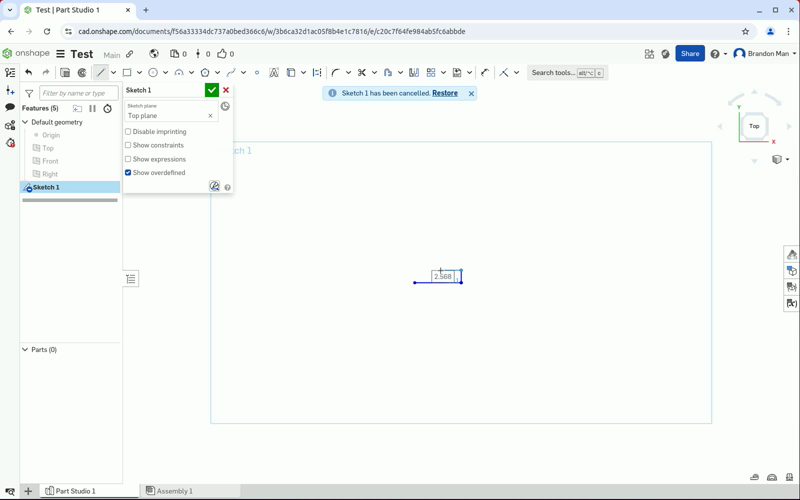
key_up(shift)
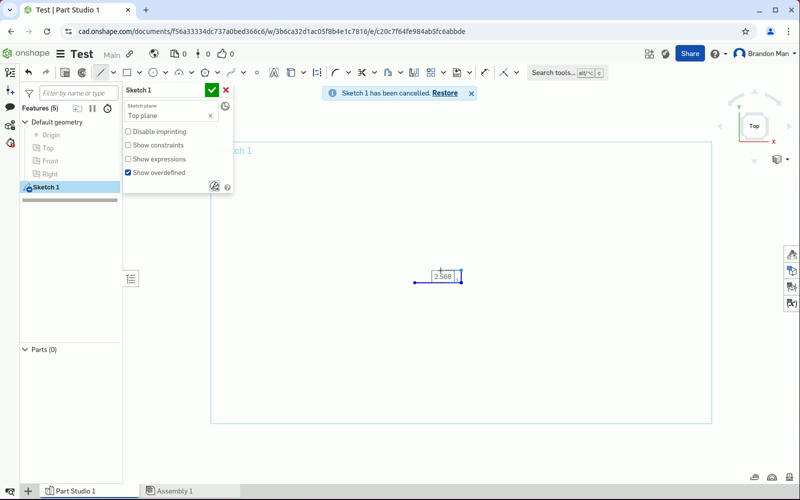
key_down(shift)
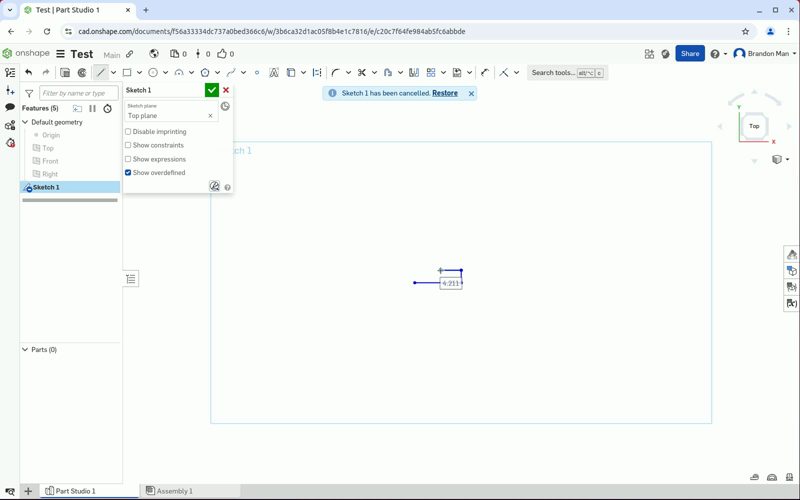
mouse_move(470, 270)
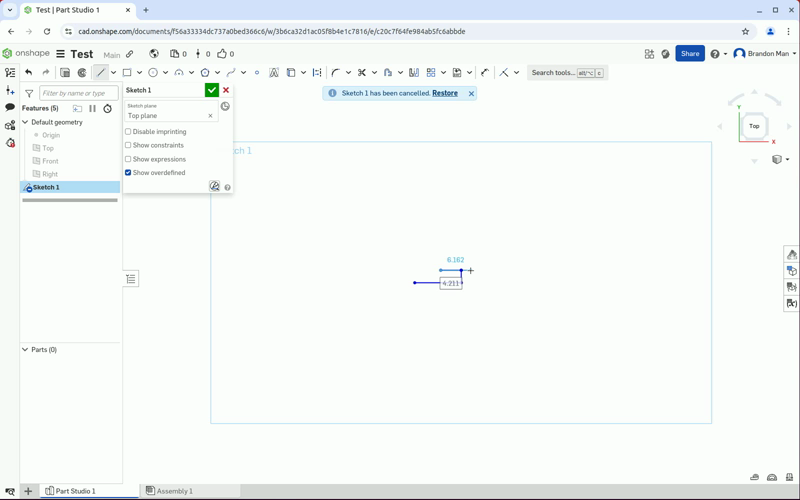
mouse_move(440, 249)
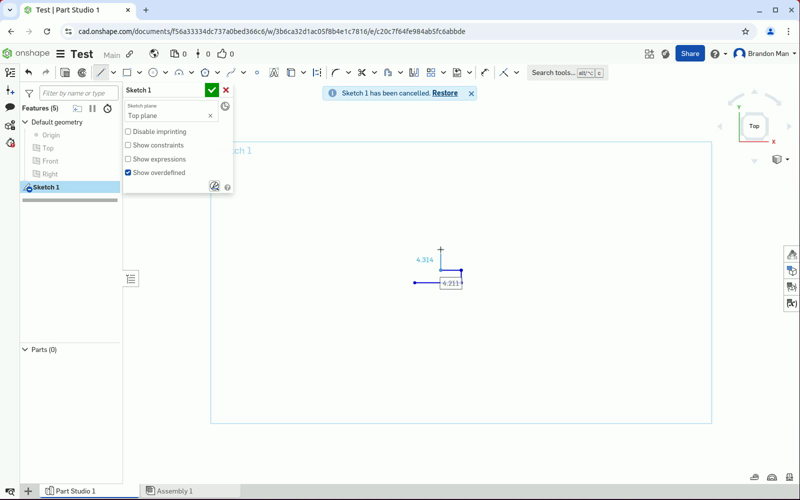
click(440, 249)
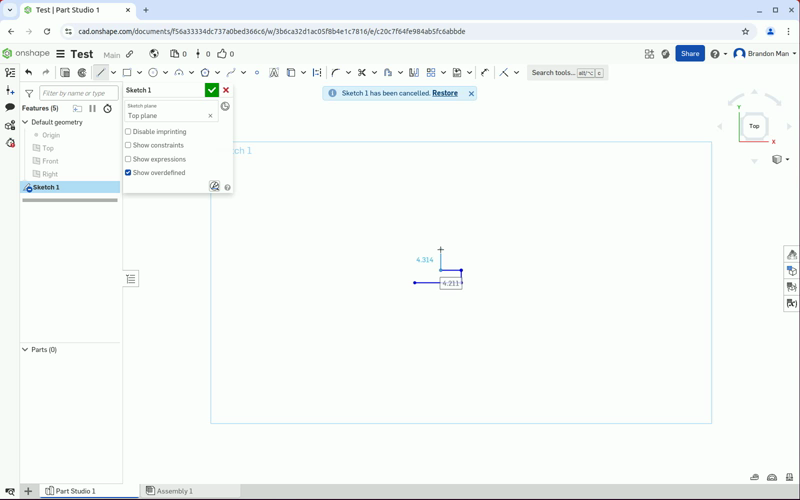
key_up(shift)
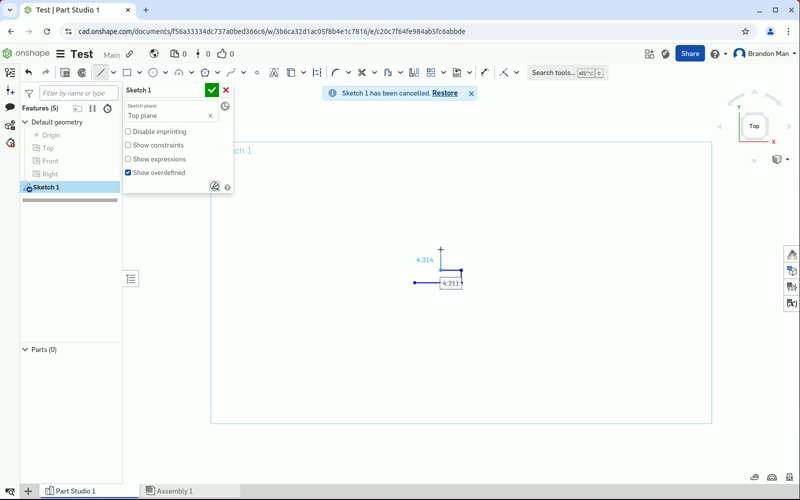
key_down(shift)
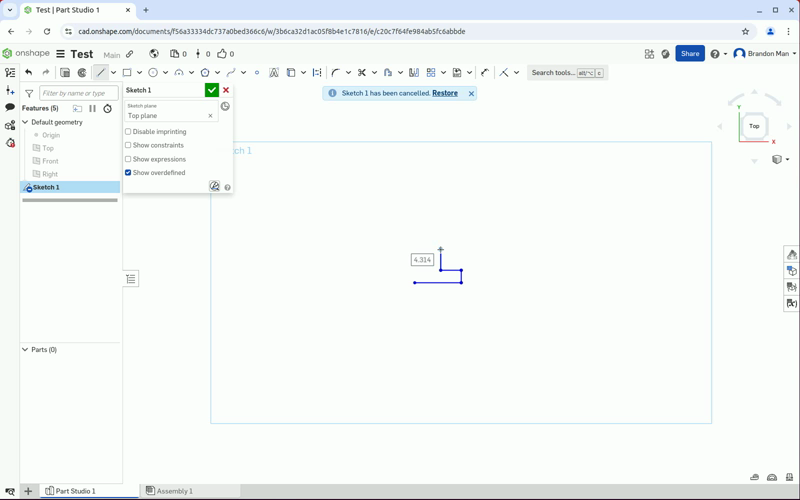
mouse_move(470, 249)
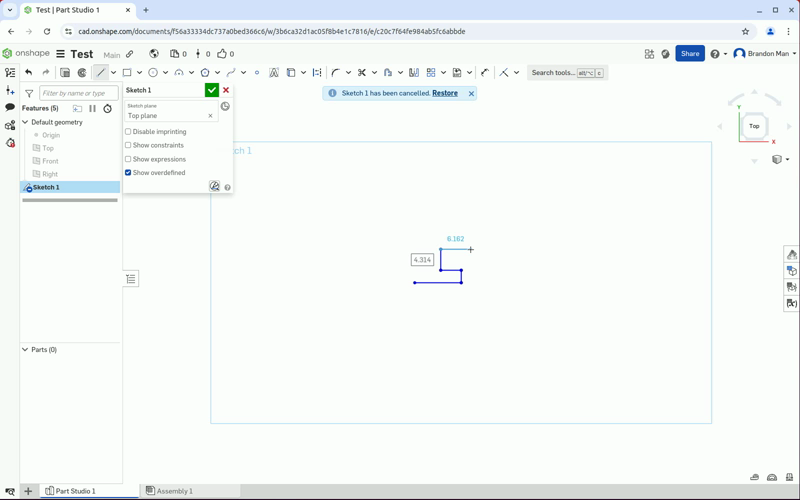
mouse_move(427, 249)
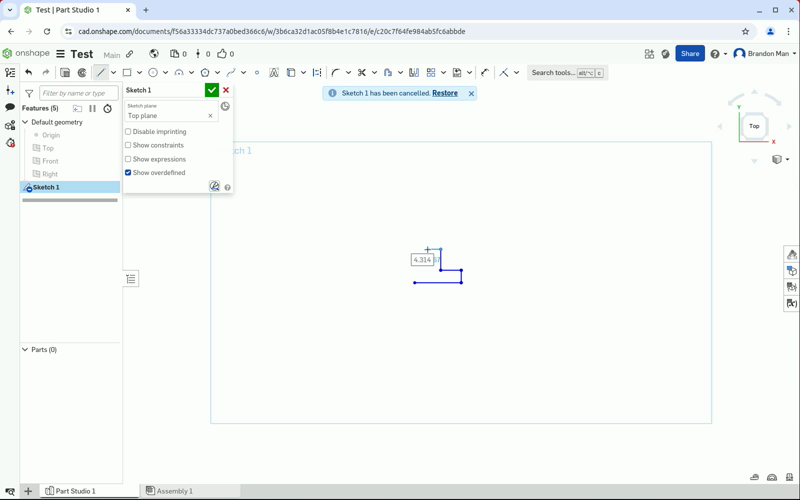
click(427, 249)
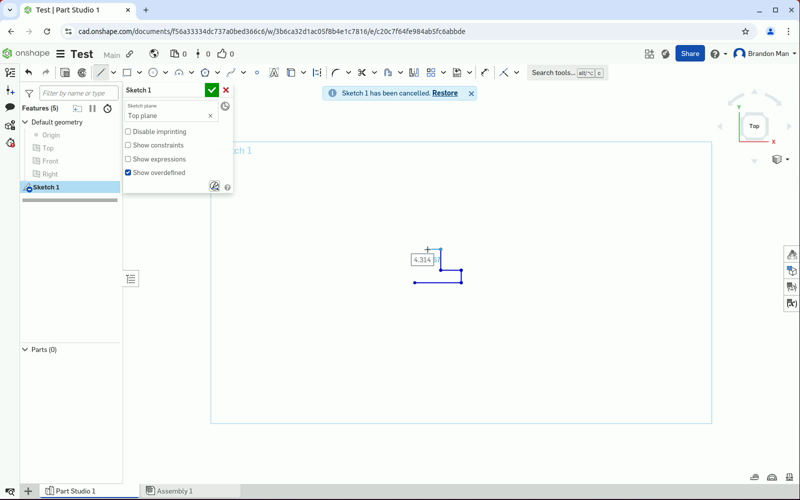
key_up(shift)
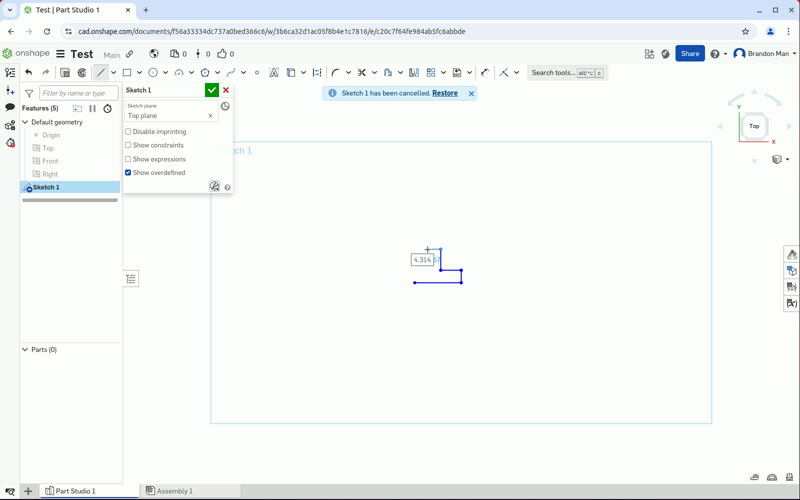
key_down(shift)
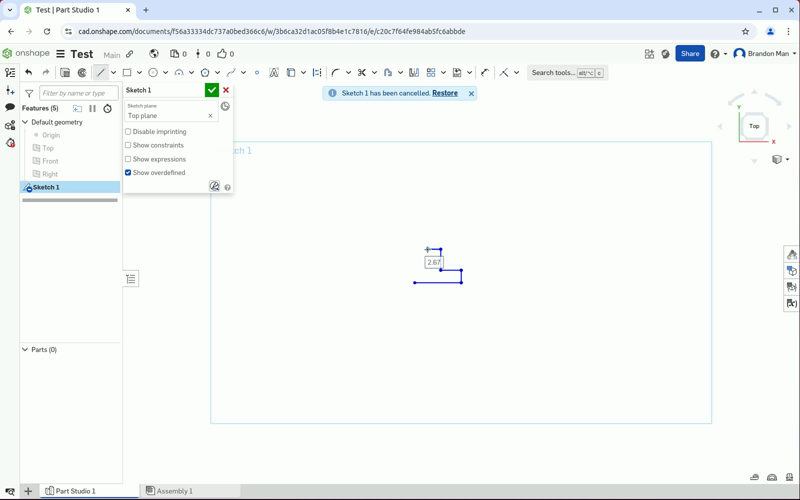
mouse_move(457, 249)
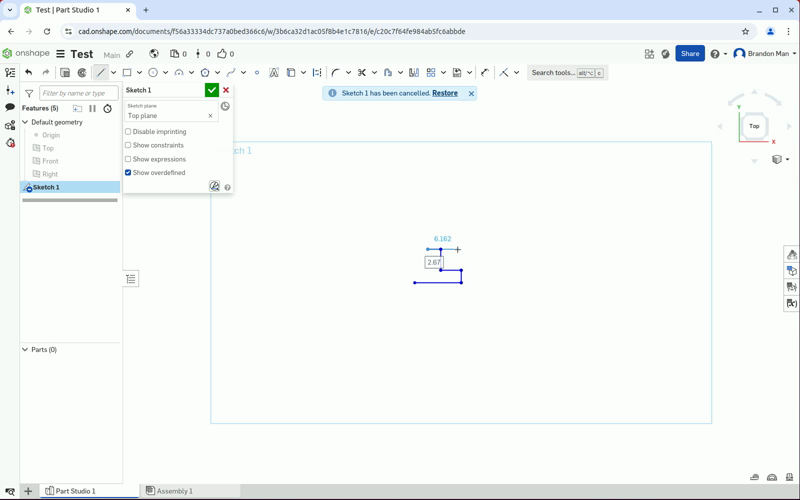
mouse_move(427, 270)
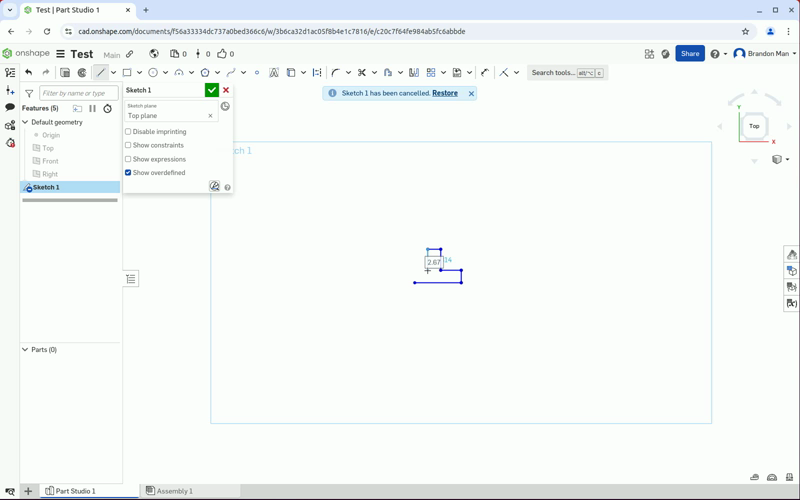
click(427, 270)
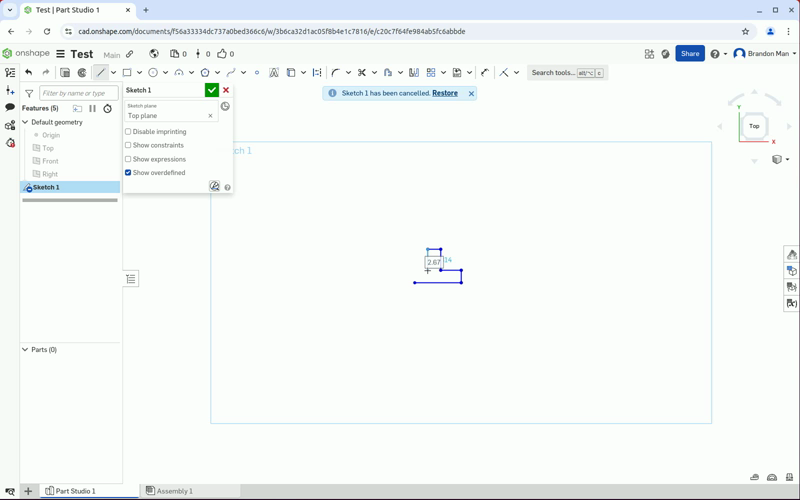
key_up(shift)
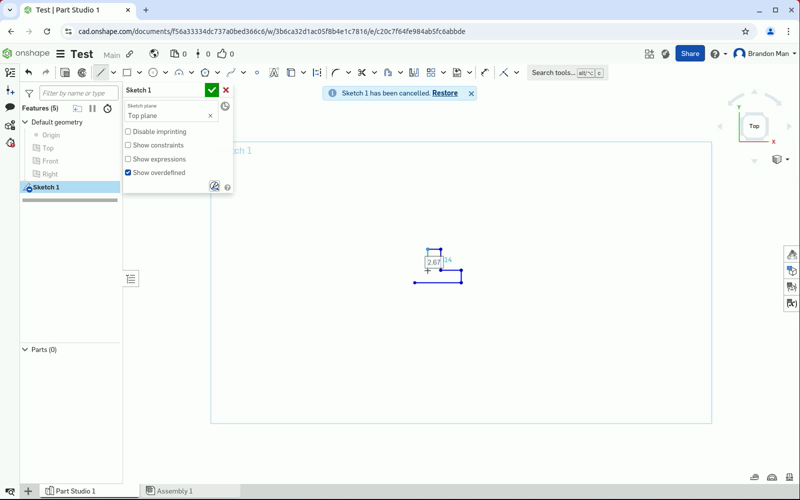
key_down(shift)
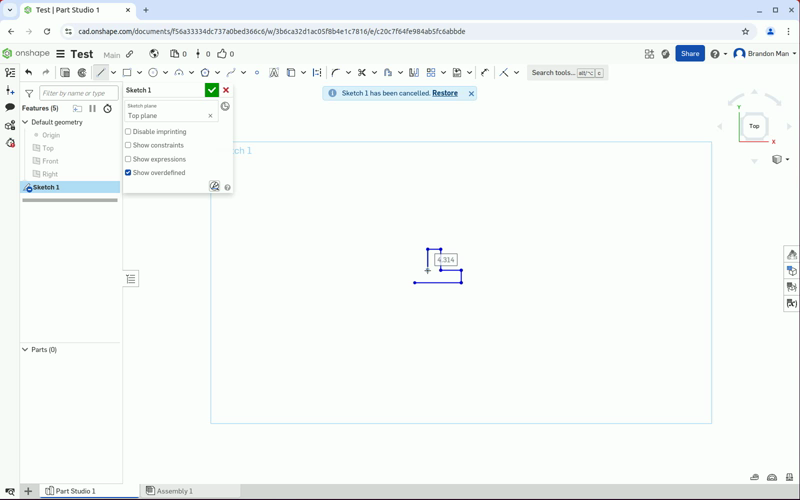
mouse_move(457, 270)
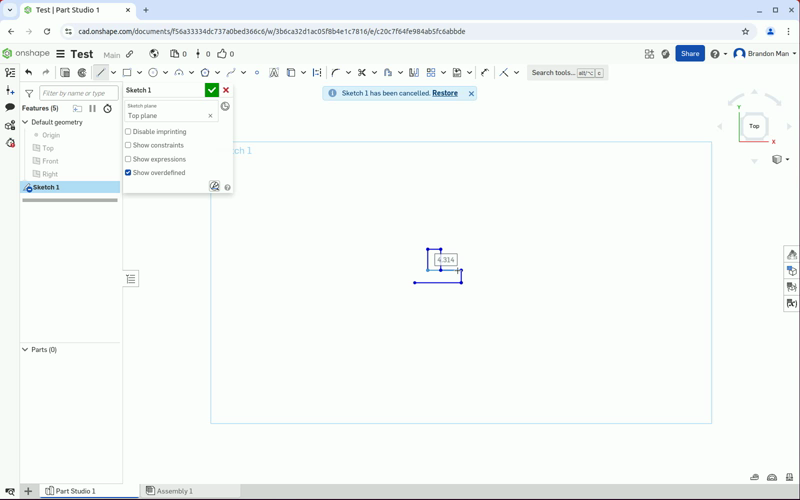
mouse_move(414, 270)
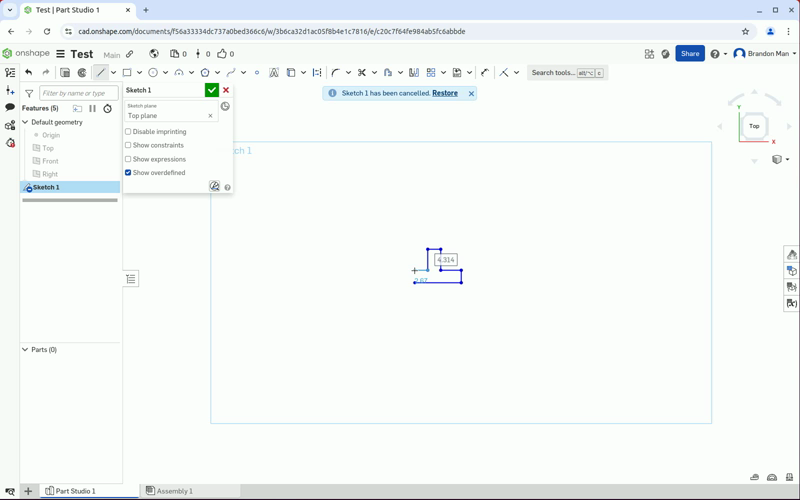
click(414, 270)
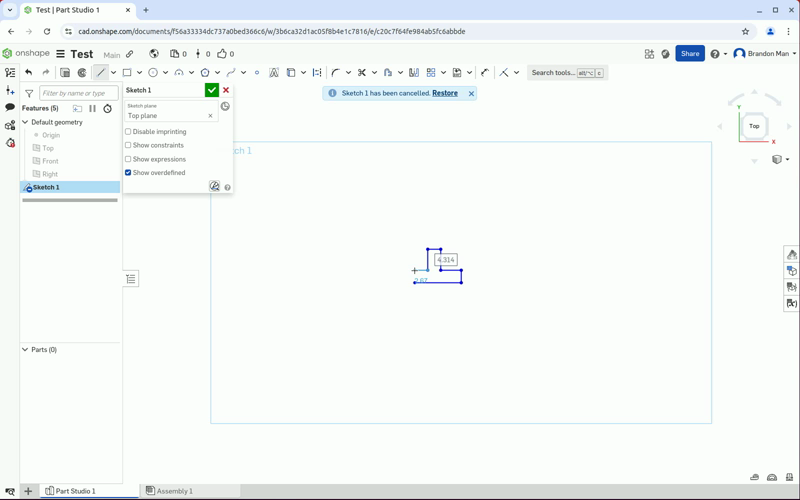
key_up(shift)
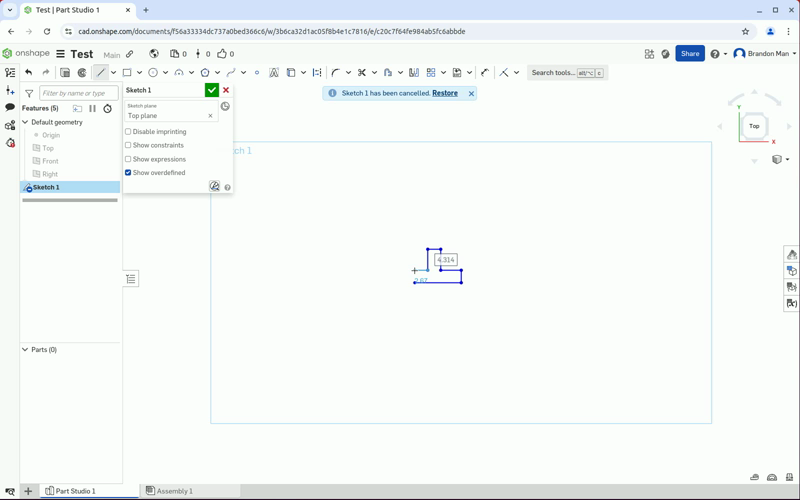
mouse_move(444, 270)
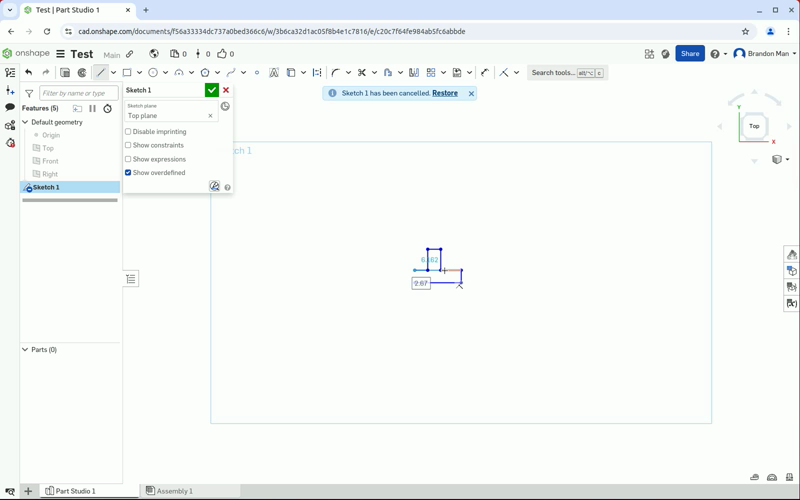
key_down(shift)
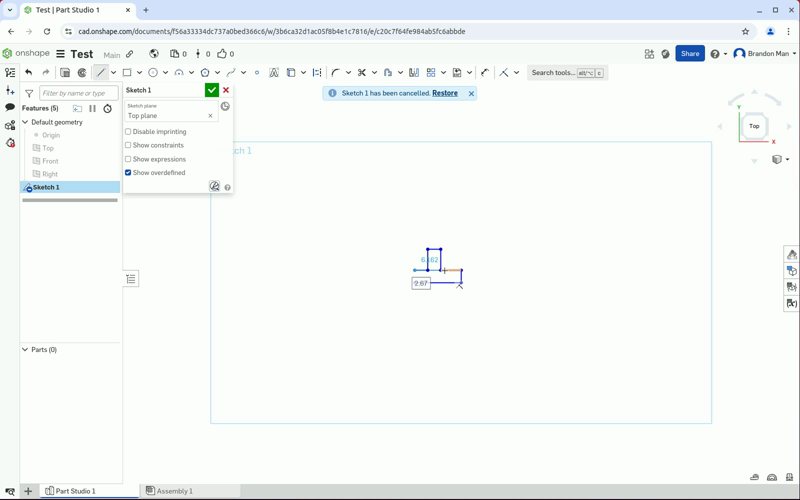
mouse_move(414, 282)
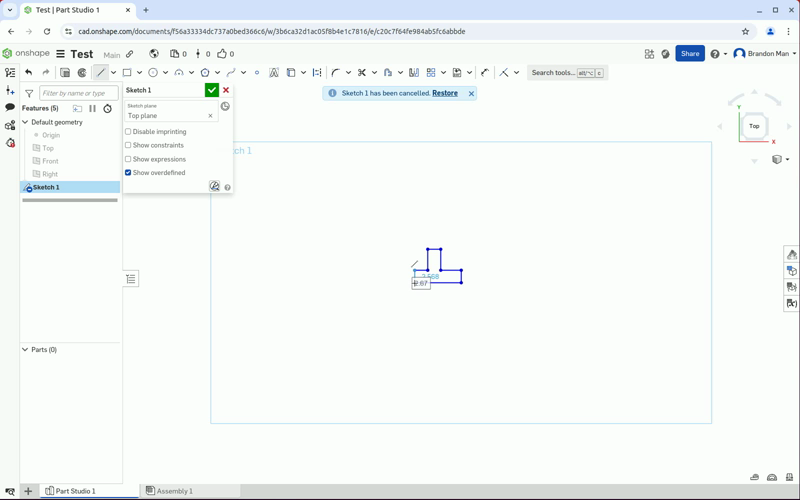
key_up(shift)
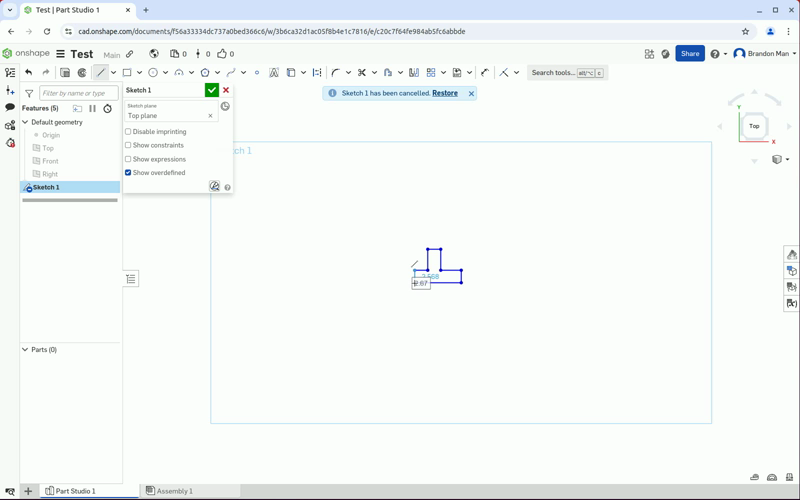
click(414, 282)
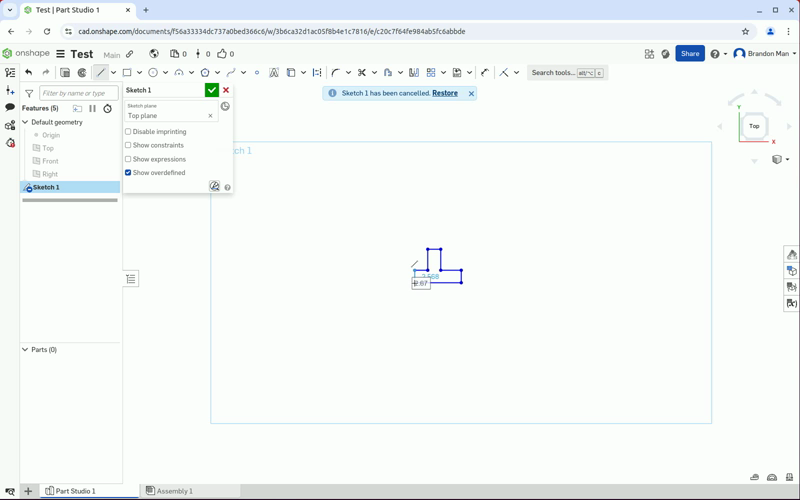
key(esc)
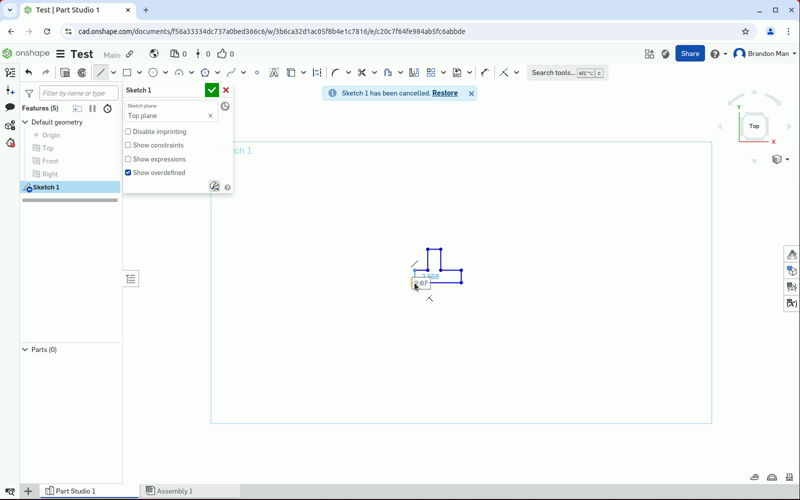
mouse_move(454, 276)
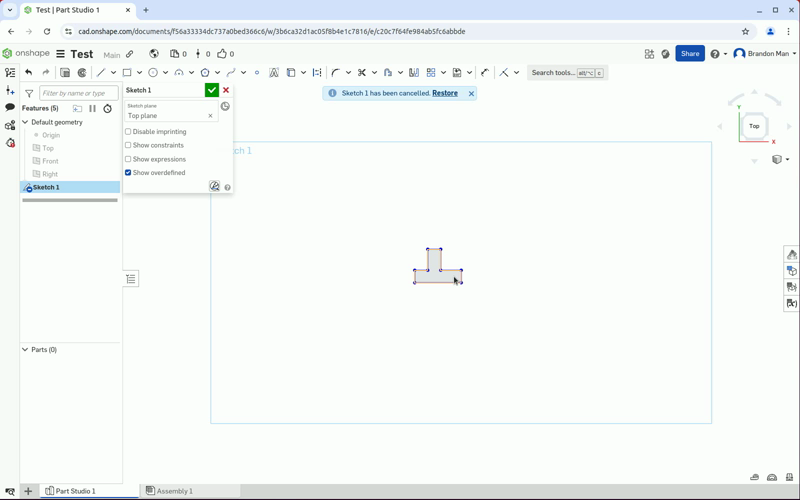
scroll(6)
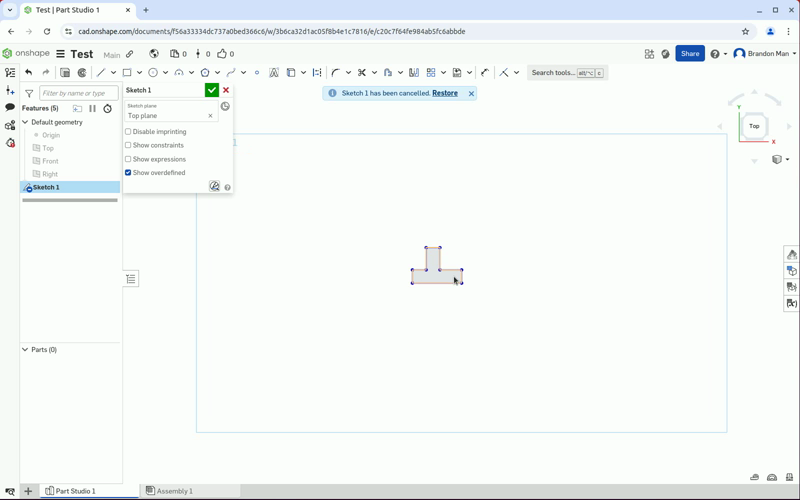
scroll(6)
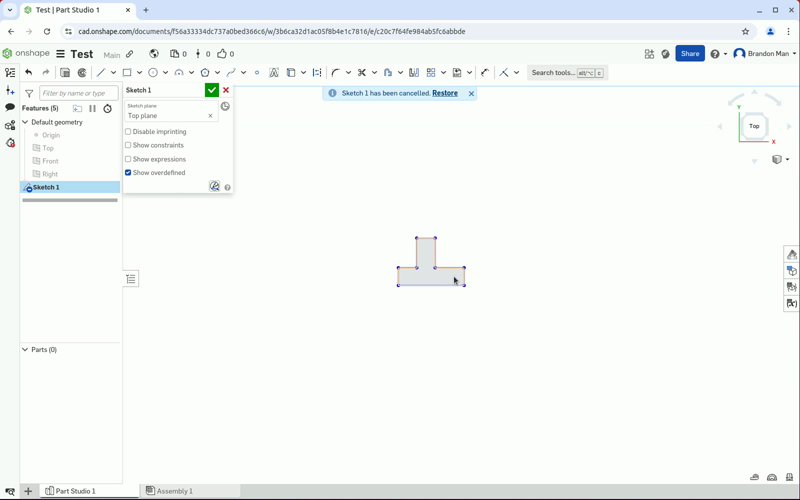
scroll(6)
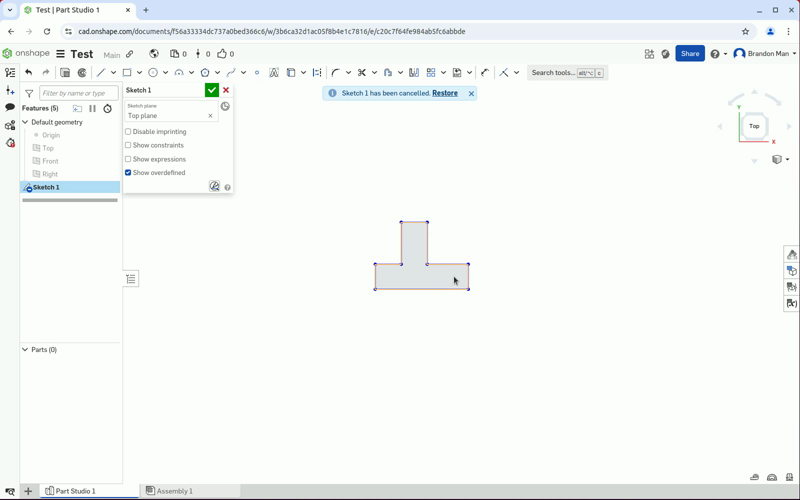
scroll(6)
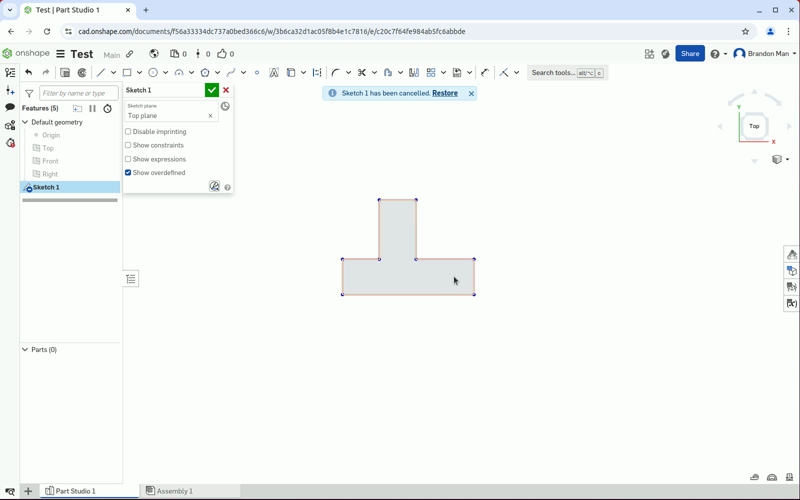
scroll(6)
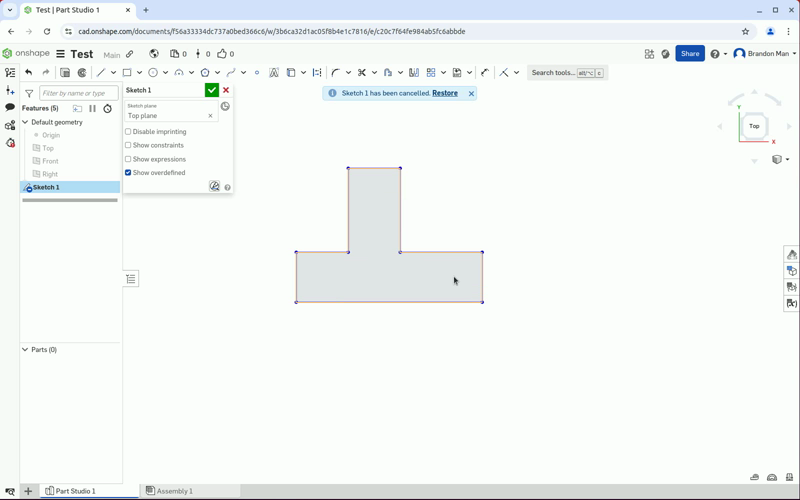
scroll(6)
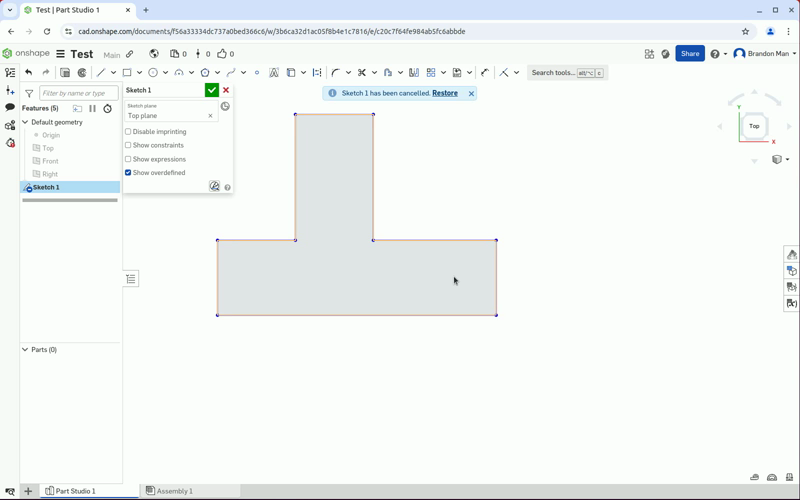
scroll(6)
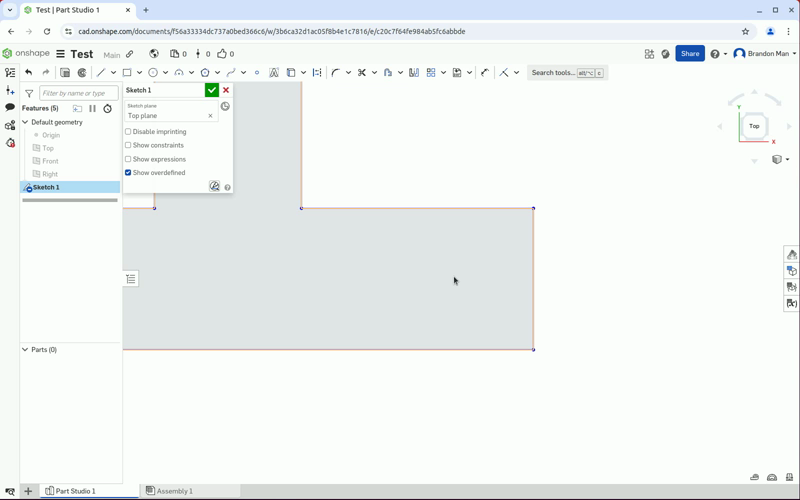
click(454, 276)
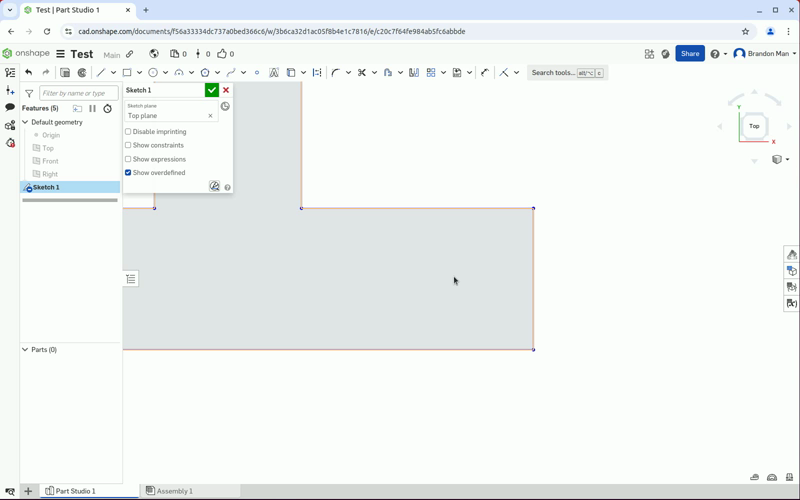
scroll(-6)
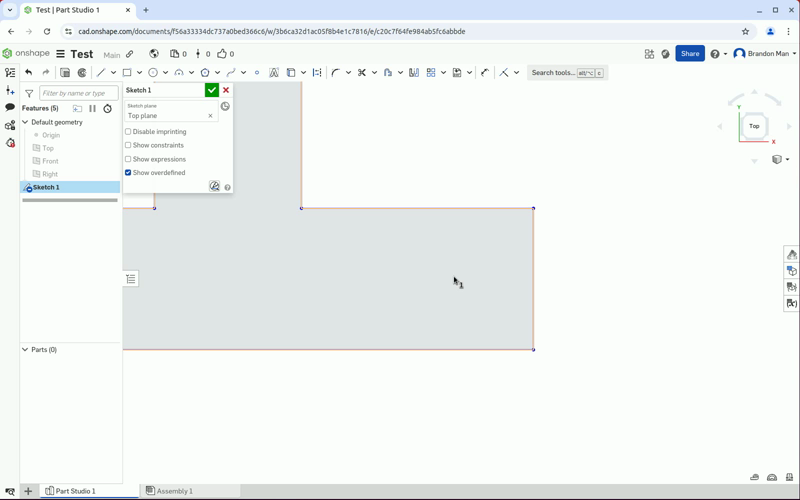
scroll(-6)
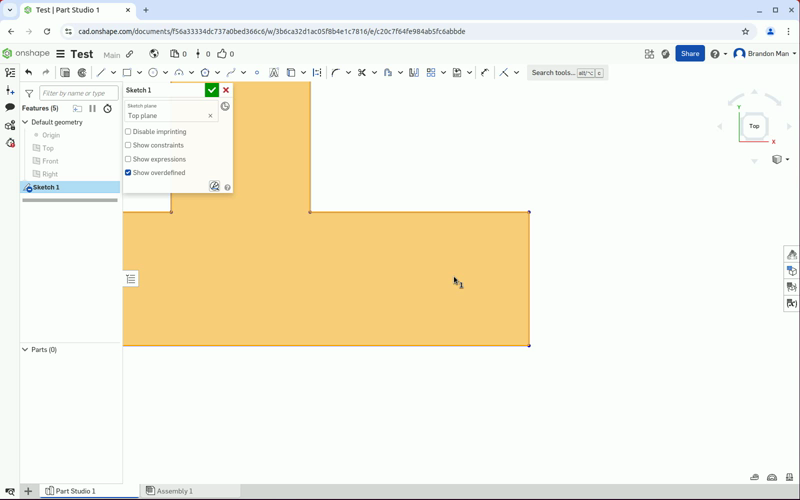
scroll(-6)
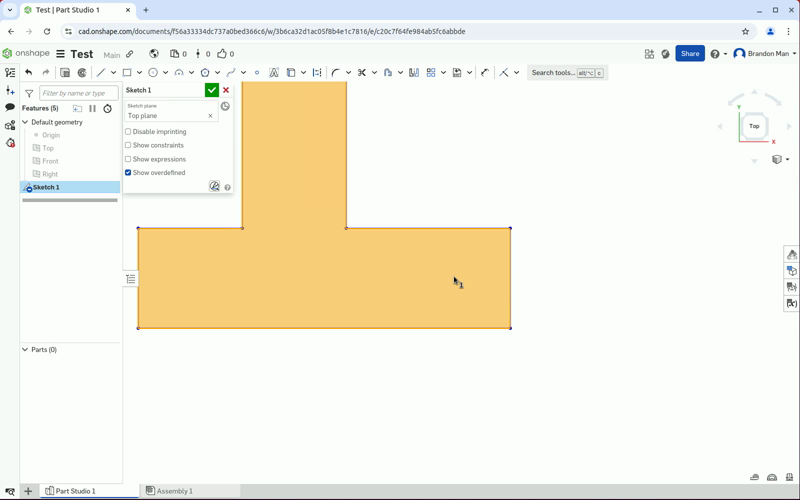
scroll(-6)
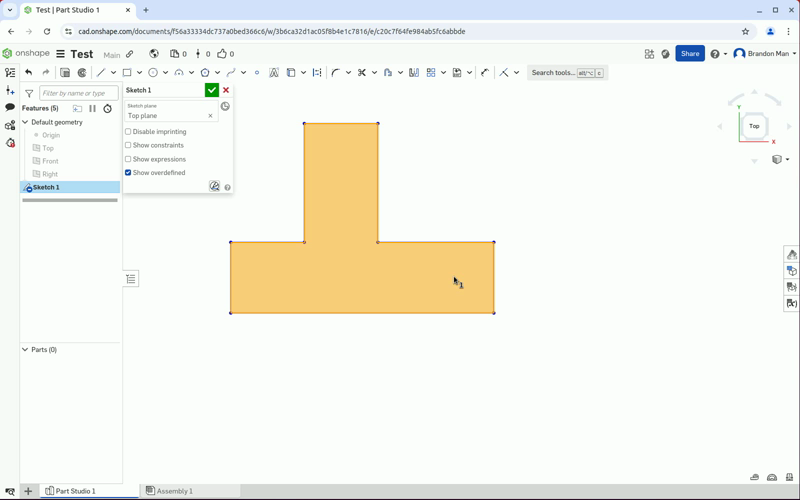
scroll(-6)
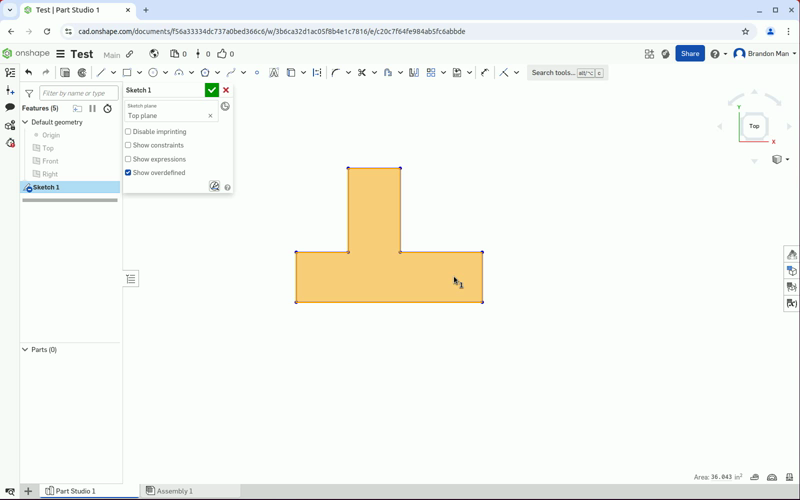
scroll(-6)
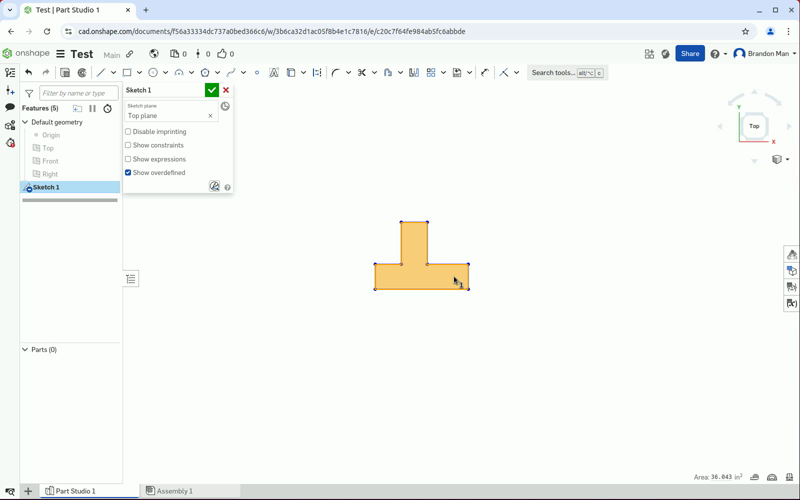
scroll(-6)
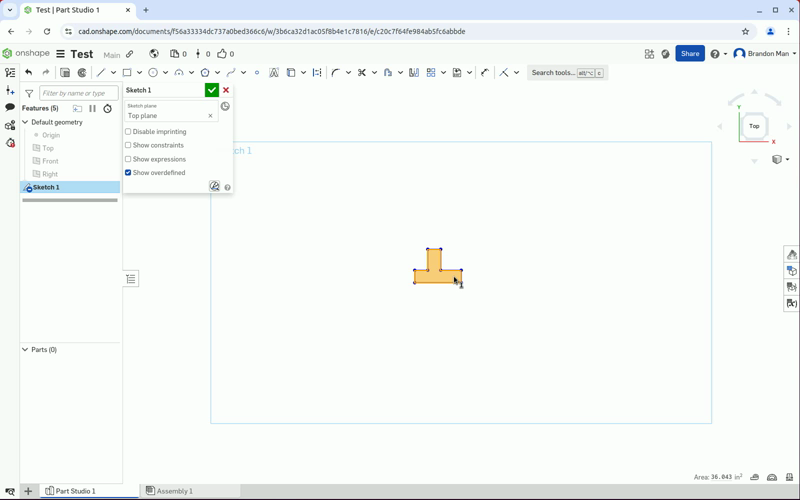
mouse_move(73, 352)
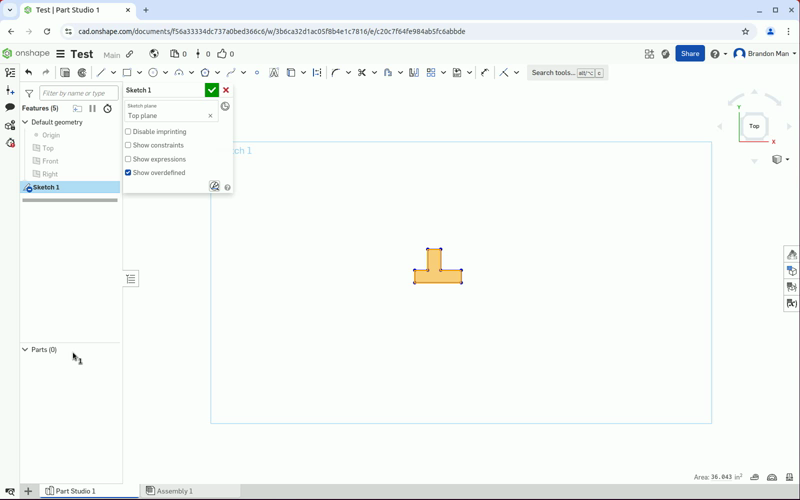
key(shift+y)
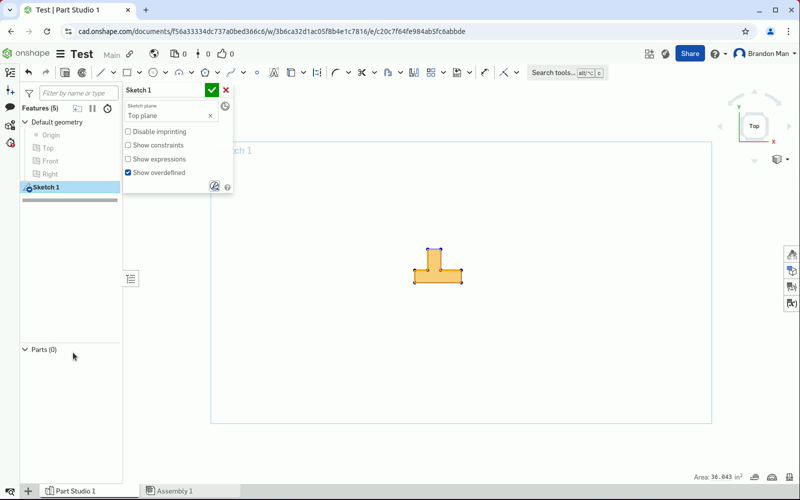
key(shift+e)
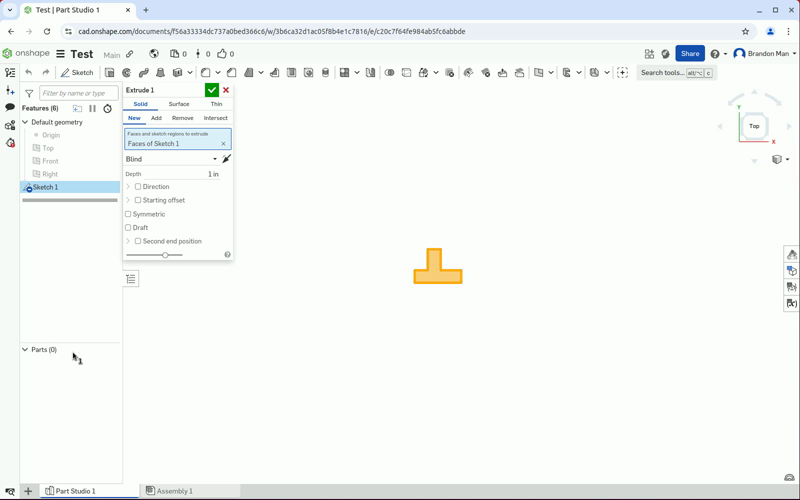
mouse_move(143, 106)
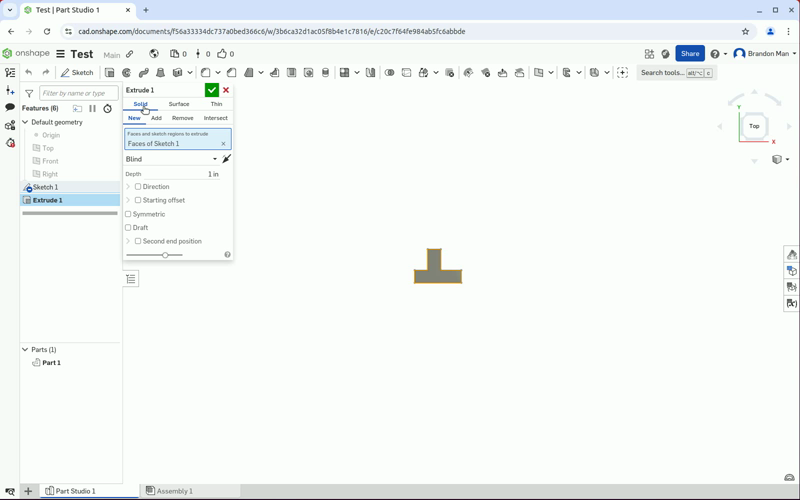
click(143, 106)
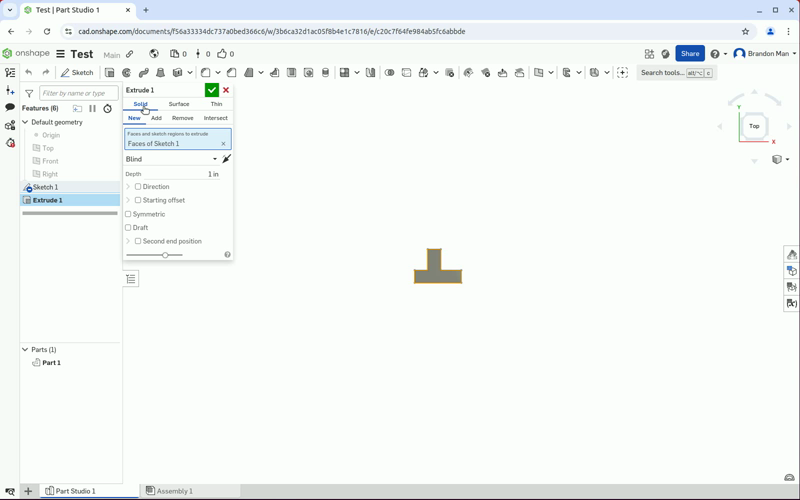
mouse_move(137, 120)
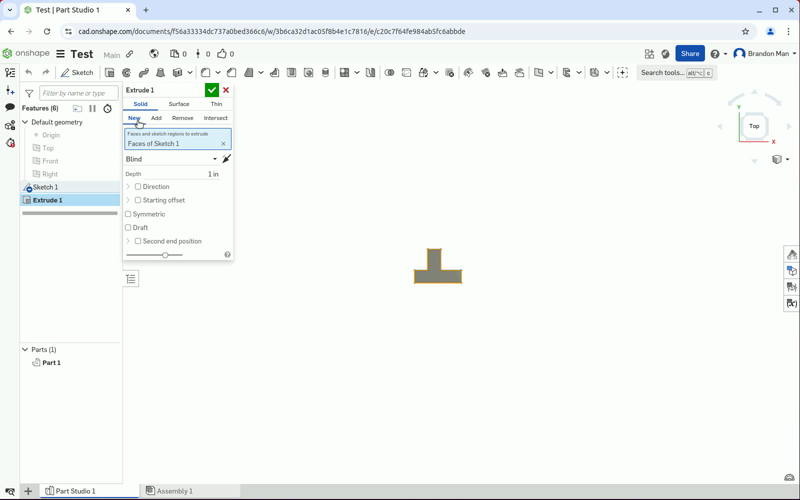
click(137, 120)
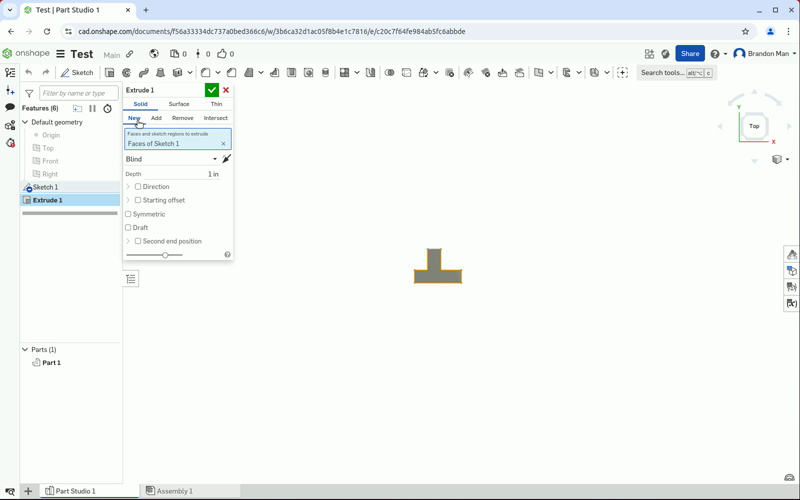
key(tab, 4)
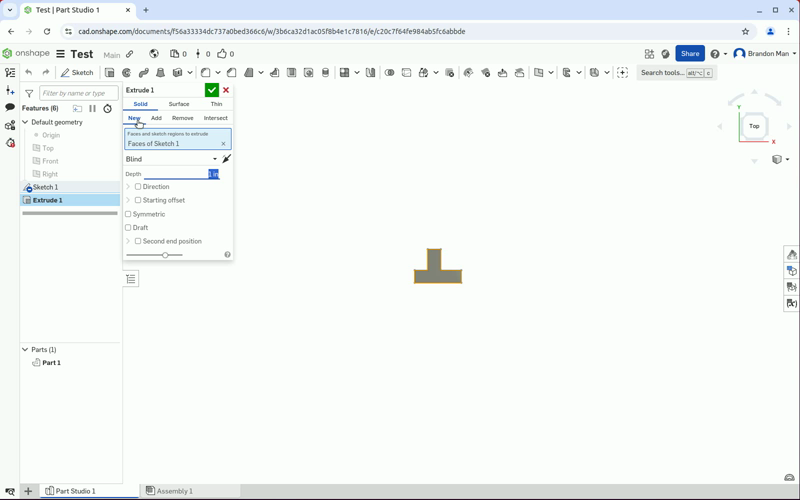
text(20.701)
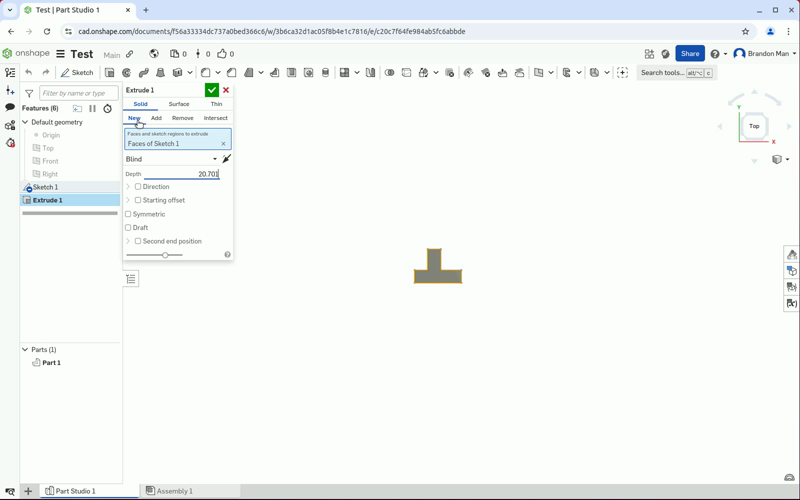
key(enter)
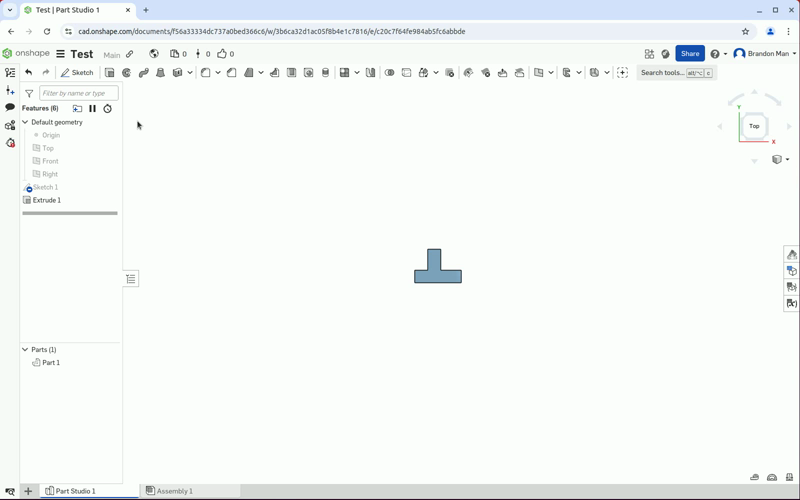
key(shift+h)
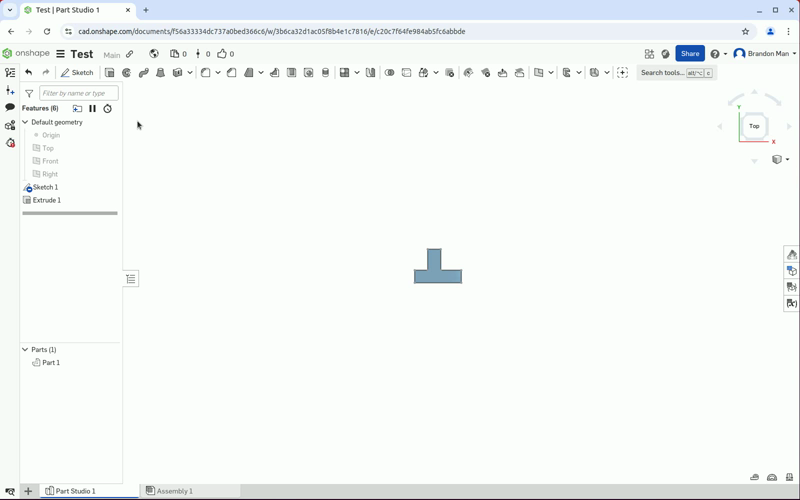
key(shift+h)
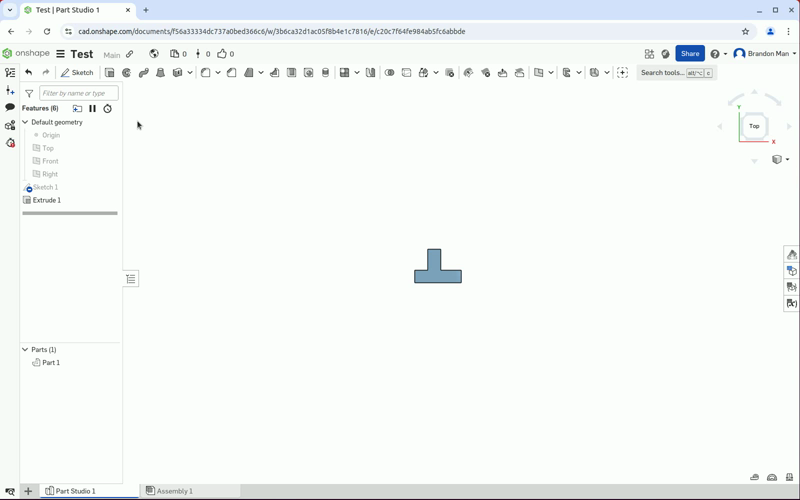
mouse_move(73, 189)
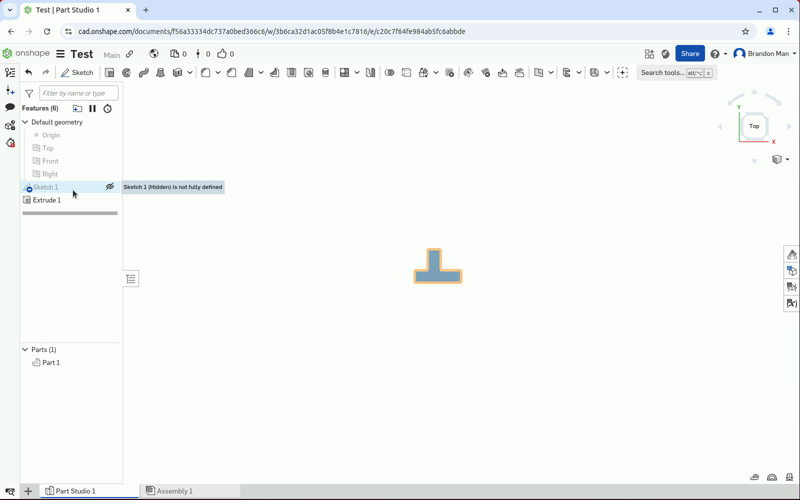
click(73, 189)
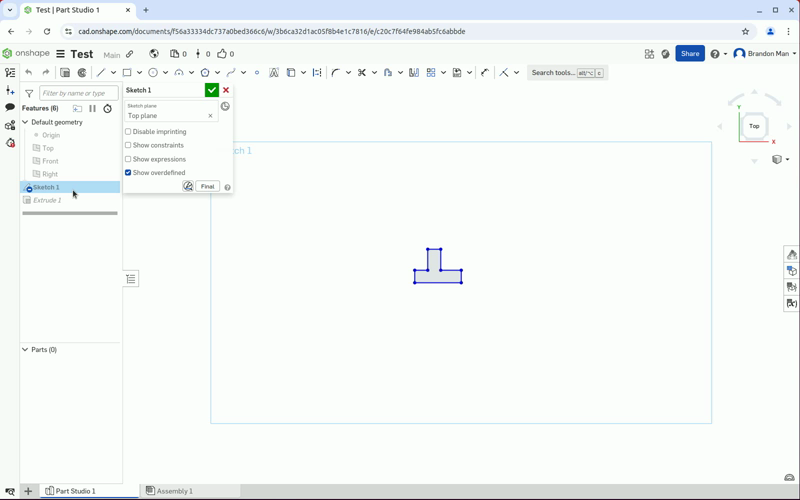
mouse_move(229, 92)
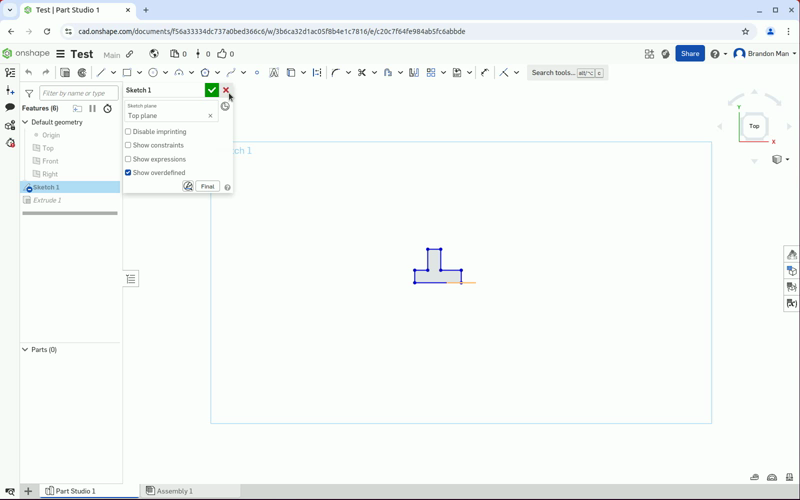
click(229, 92)
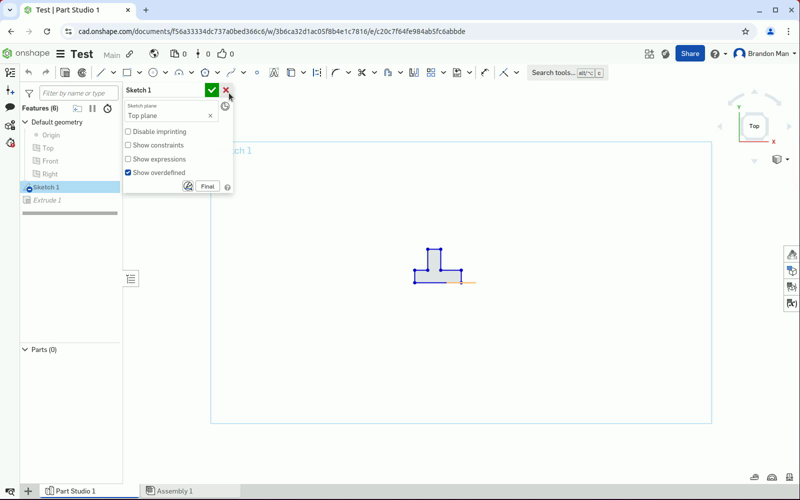
key(shift+s)
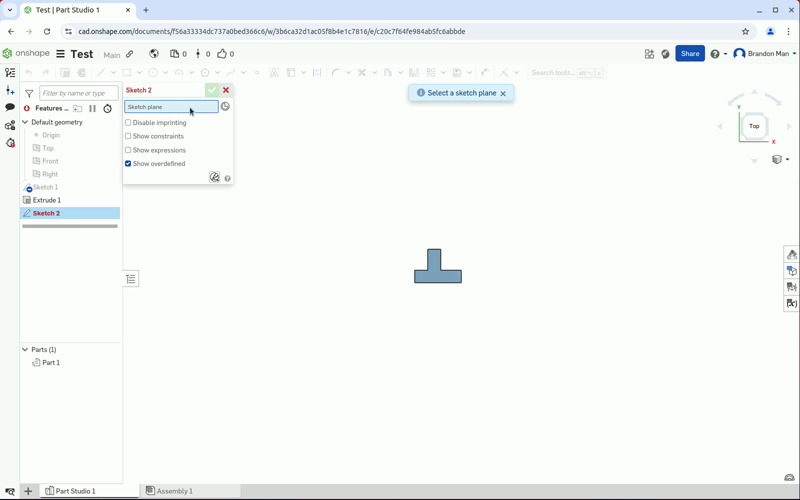
mouse_move(73, 150)
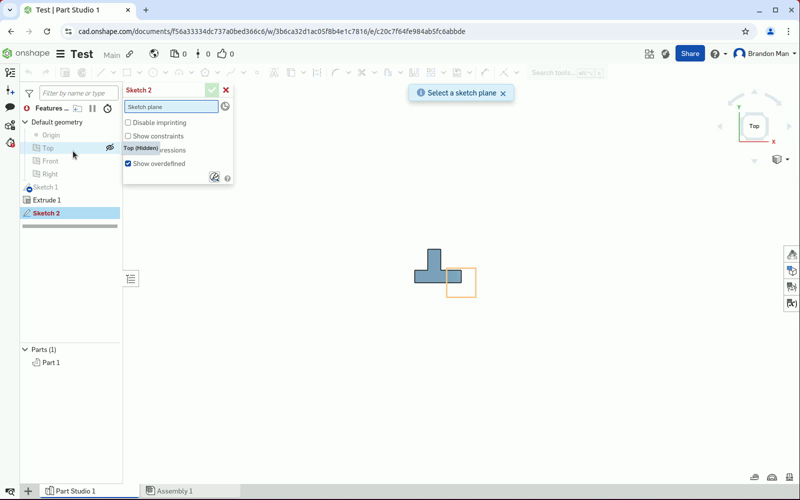
click(73, 150)
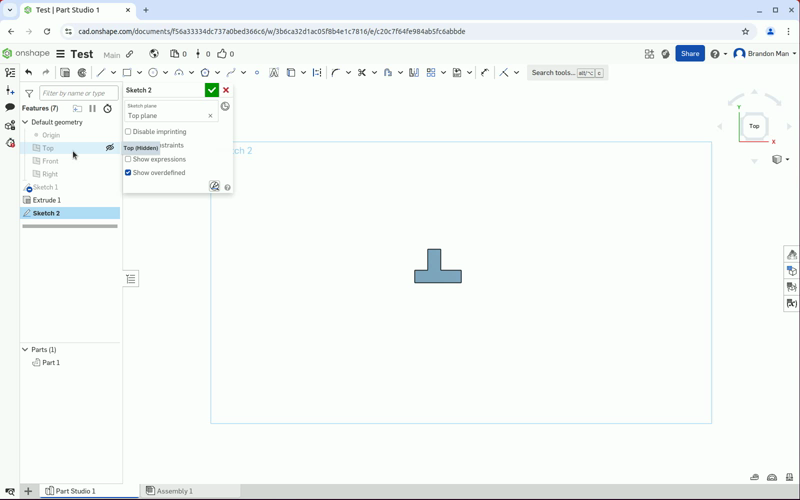
mouse_move(73, 352)
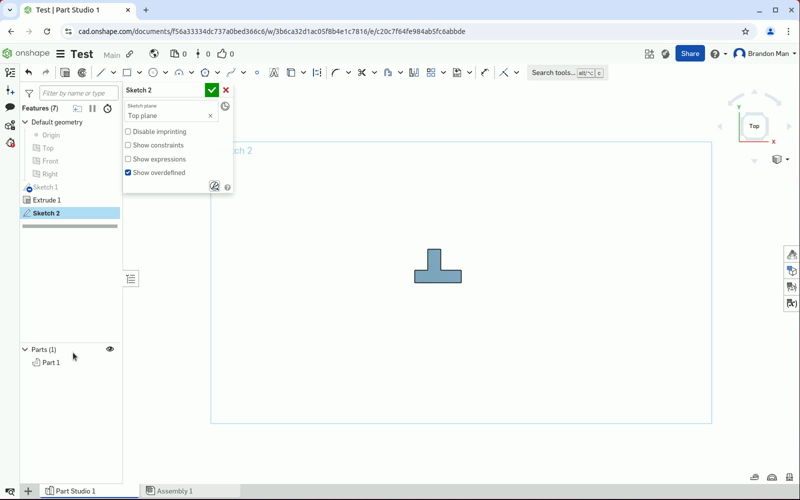
key(y)
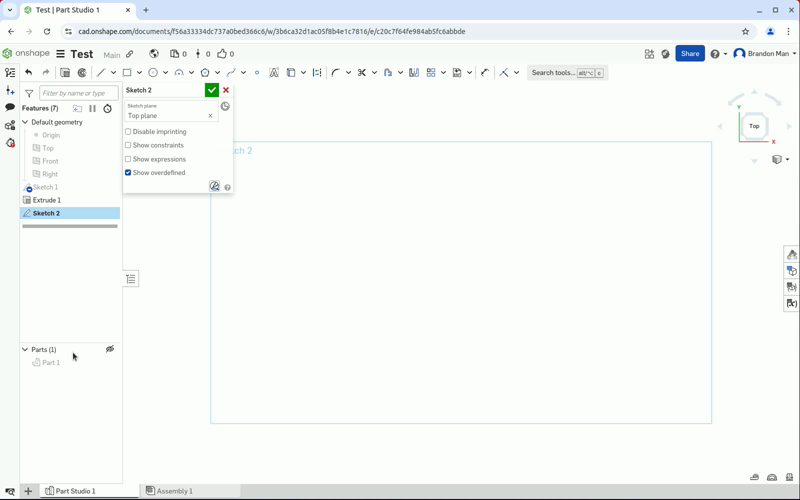
key(l)
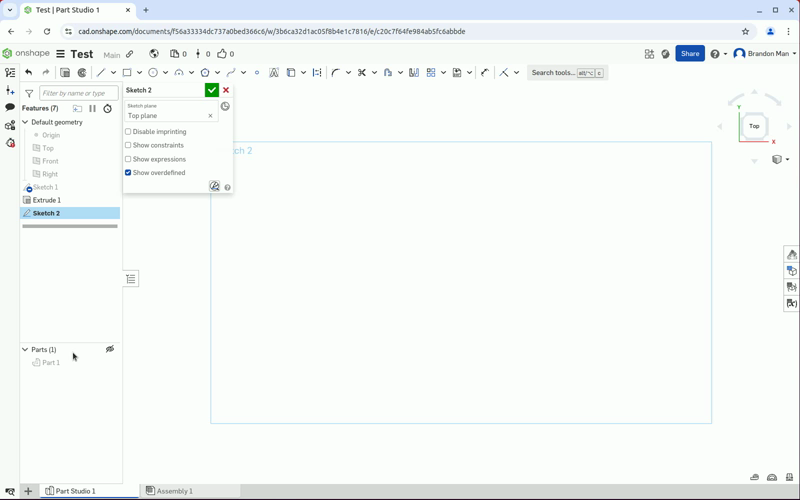
key_down(shift)
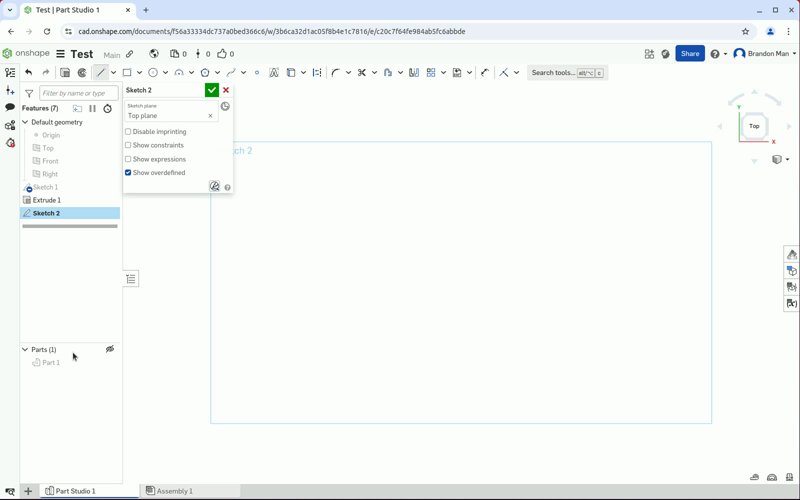
mouse_move(348, 282)
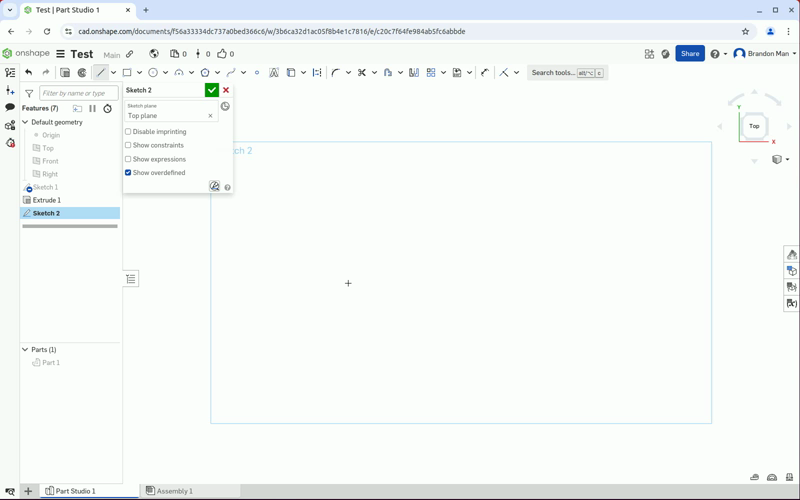
click(348, 282)
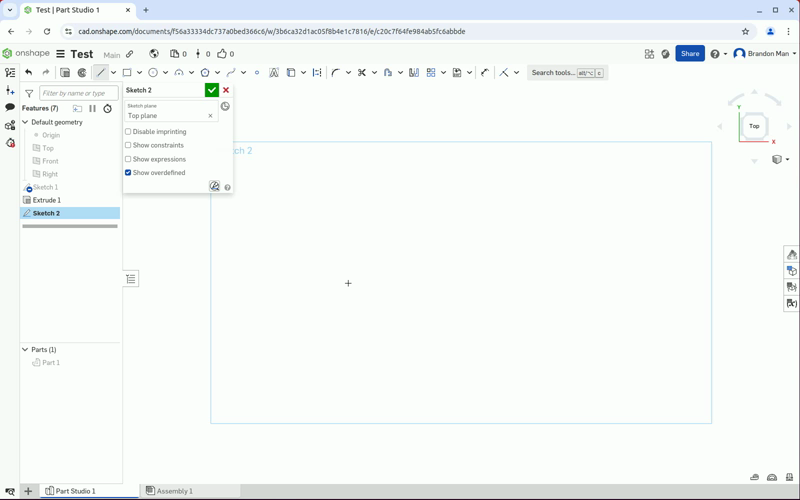
key_up(shift)
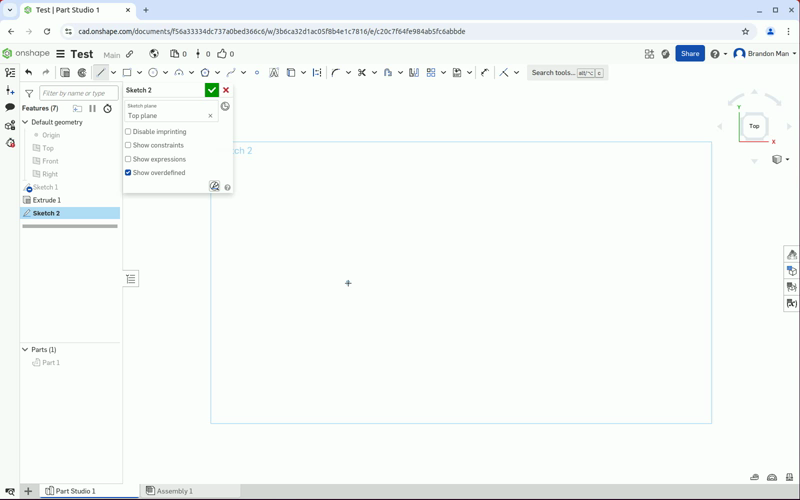
key_down(shift)
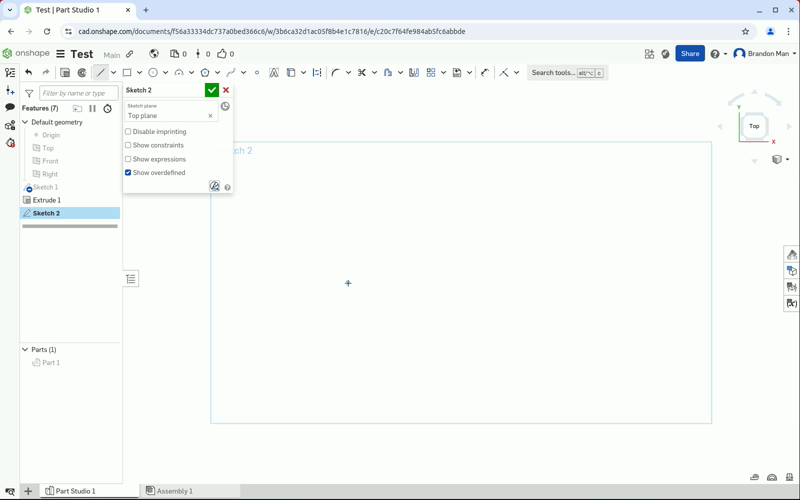
mouse_move(378, 282)
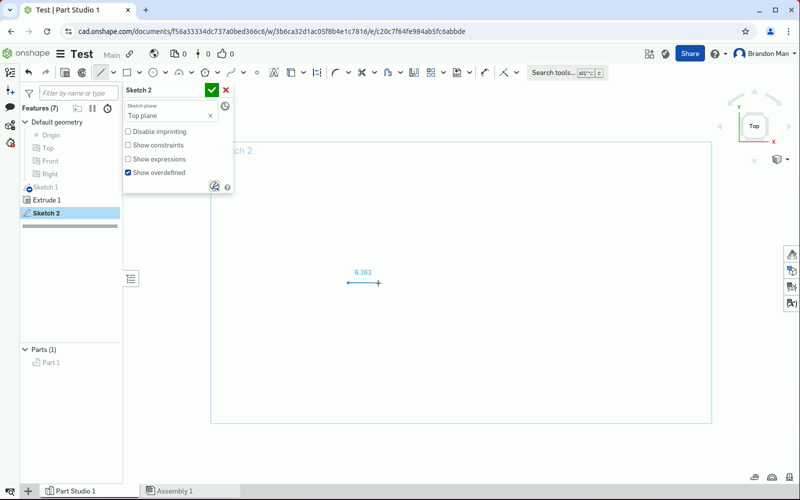
mouse_move(368, 282)
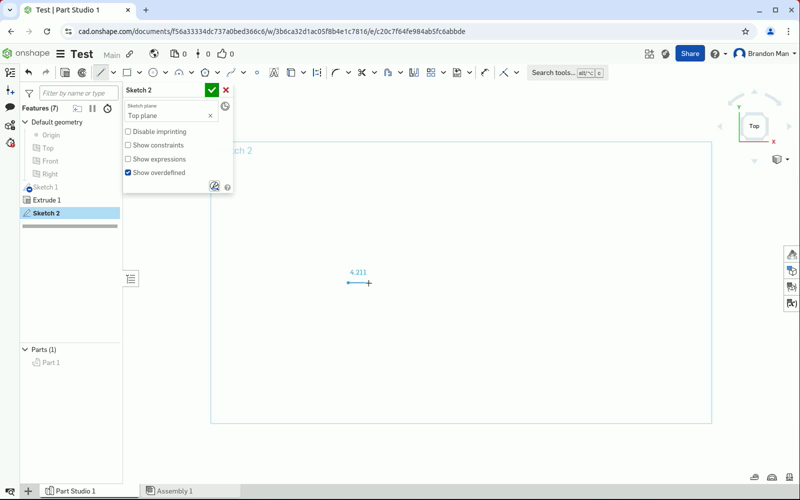
click(368, 282)
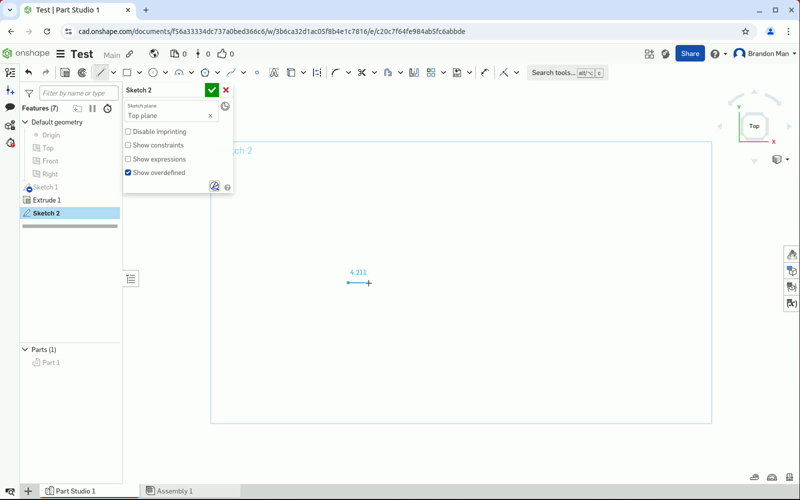
key_up(shift)
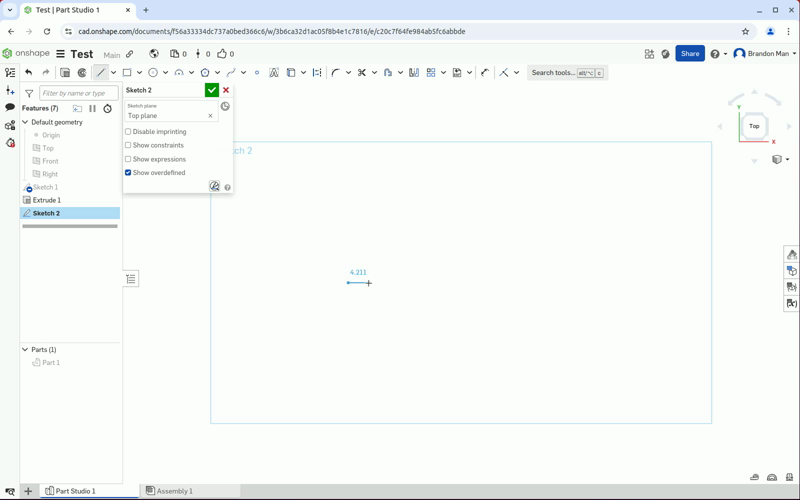
key_down(shift)
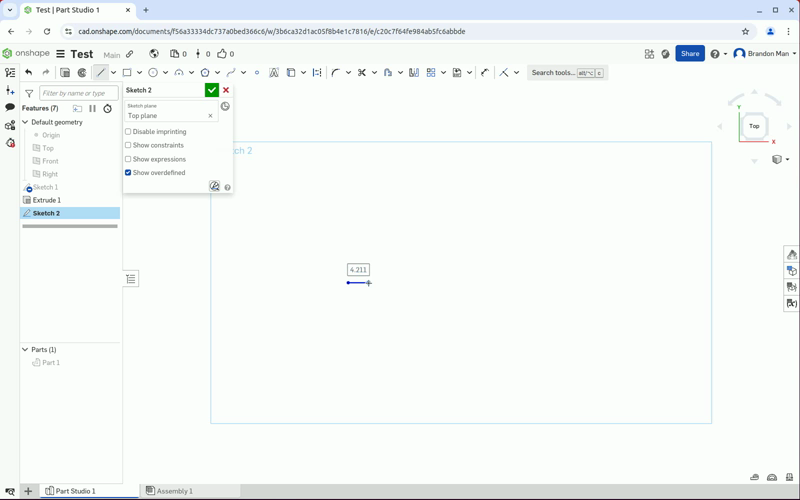
mouse_move(398, 282)
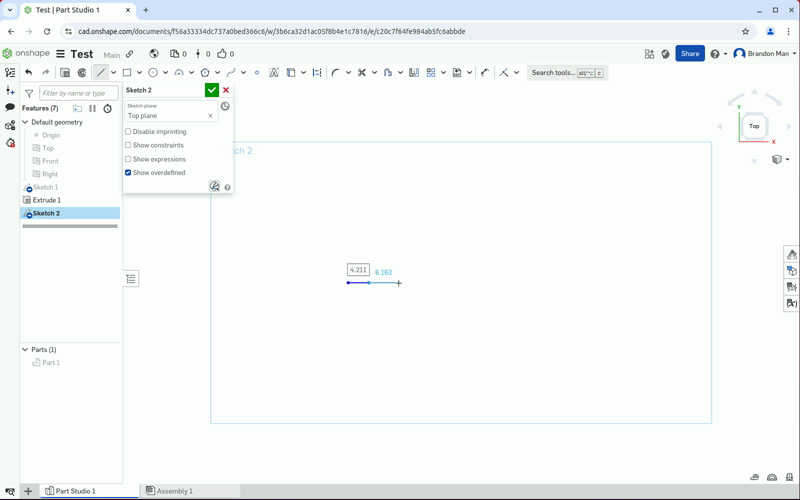
mouse_move(368, 295)
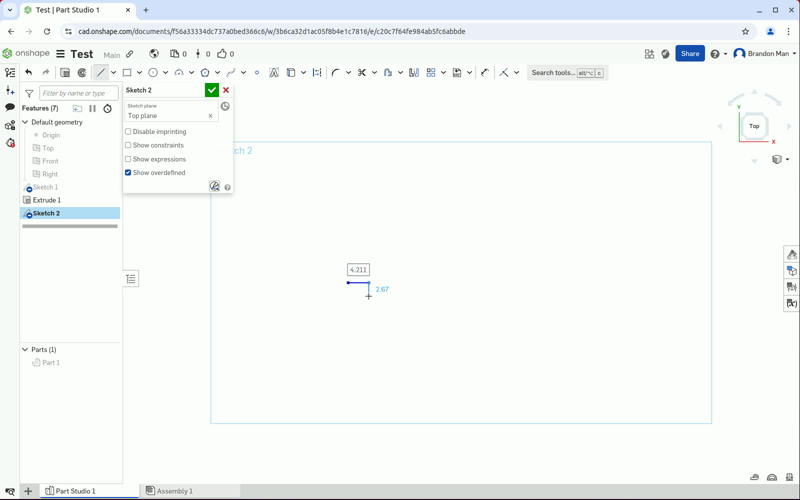
click(368, 295)
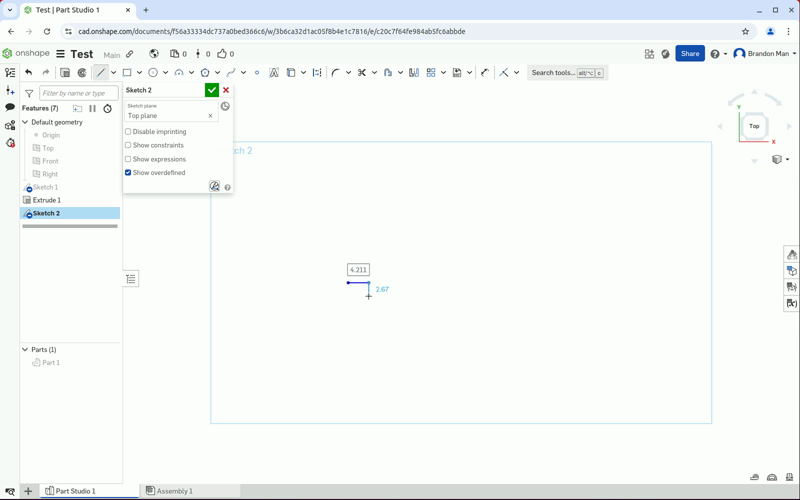
key_up(shift)
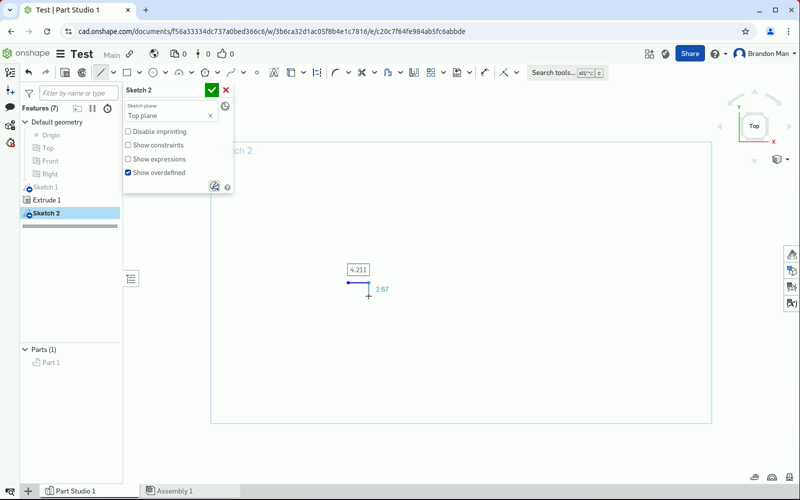
key_down(shift)
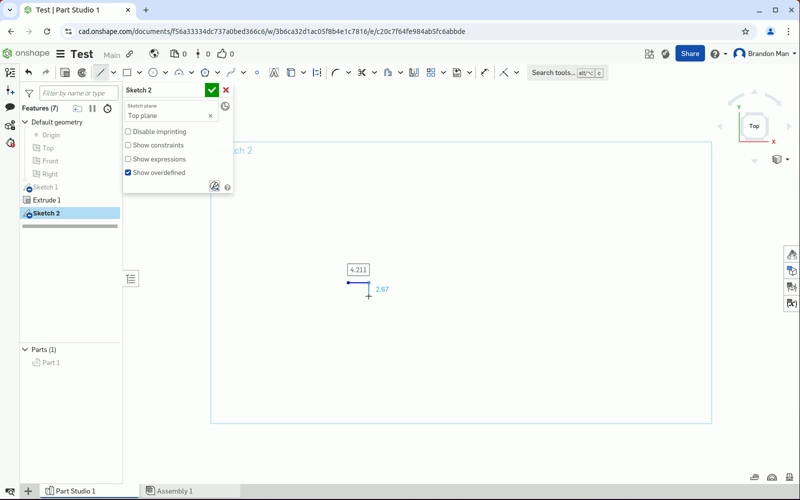
mouse_move(398, 295)
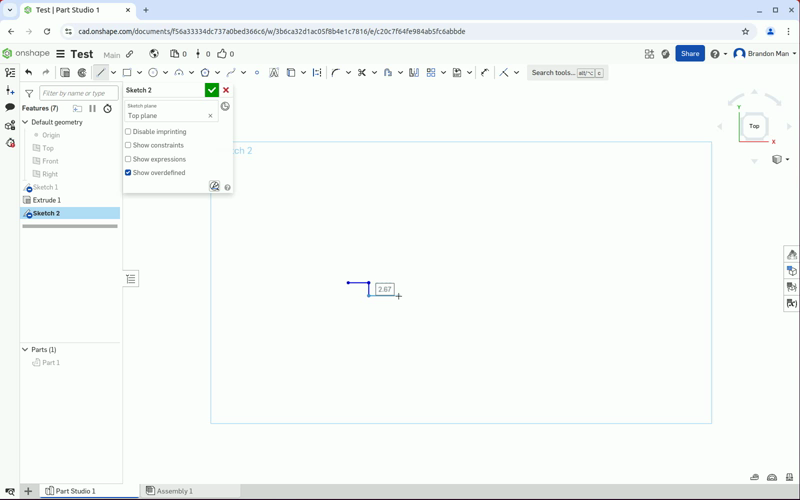
mouse_move(404, 295)
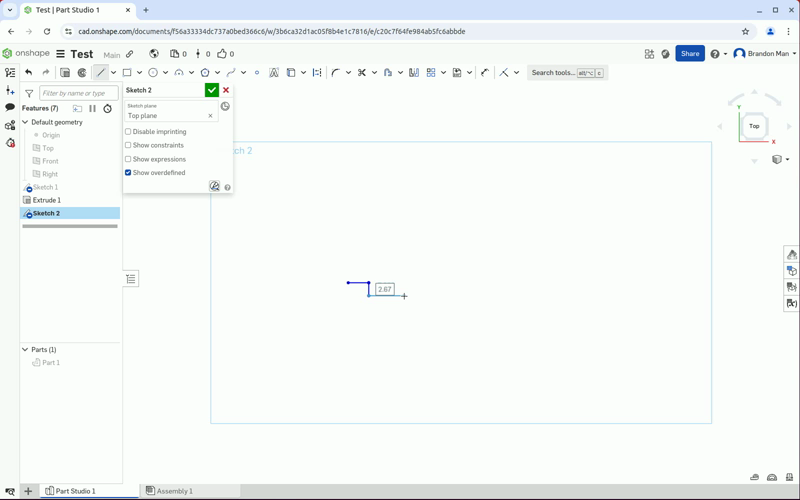
click(404, 295)
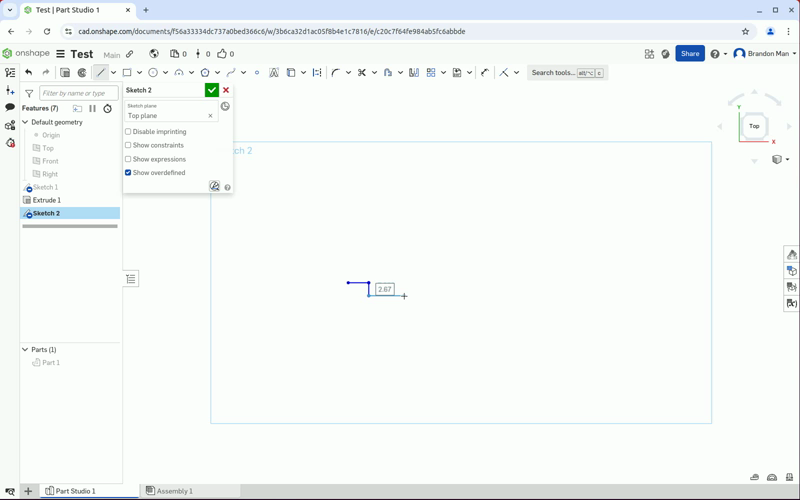
key_up(shift)
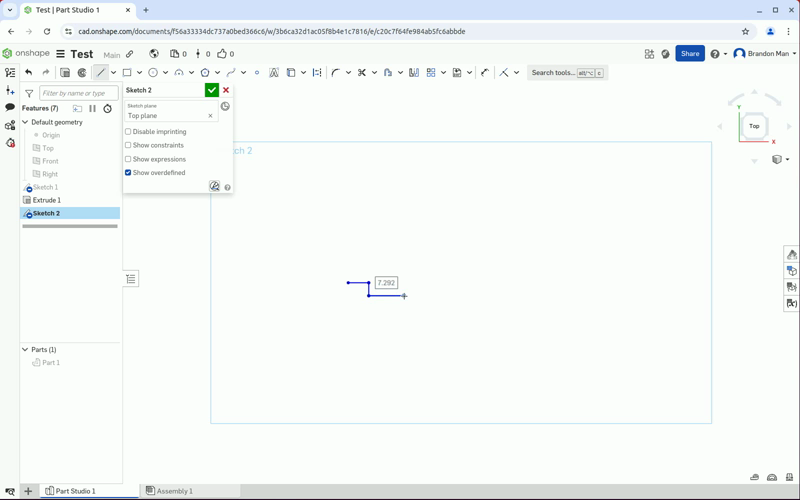
key_down(shift)
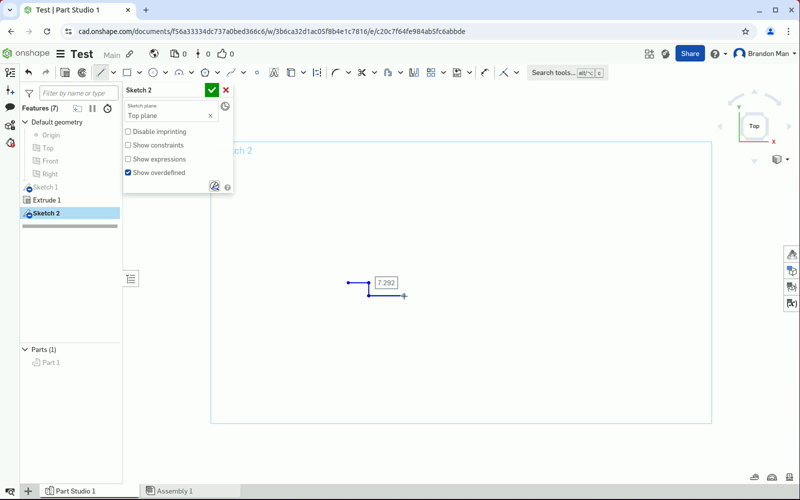
mouse_move(434, 295)
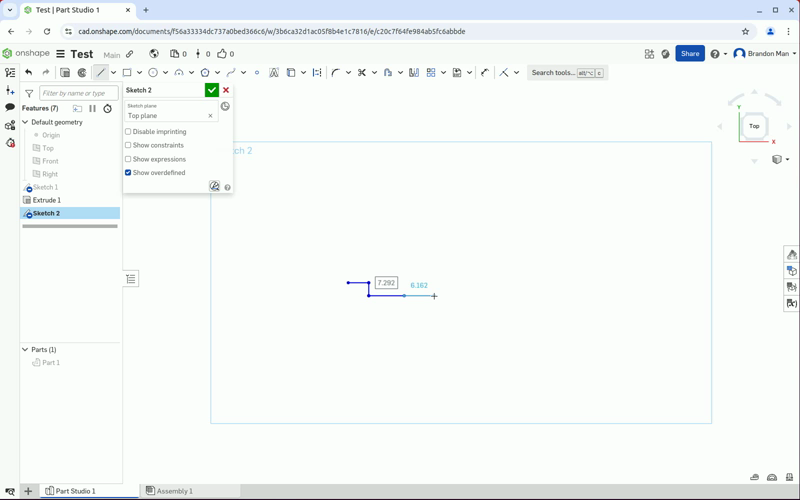
mouse_move(404, 282)
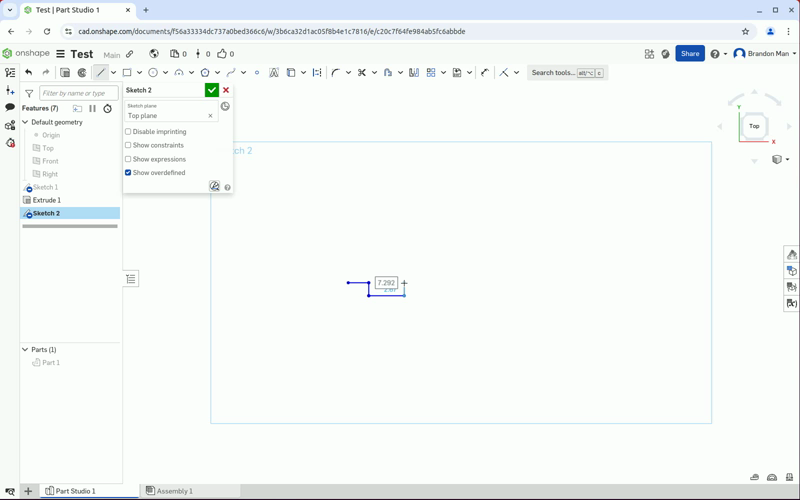
click(404, 282)
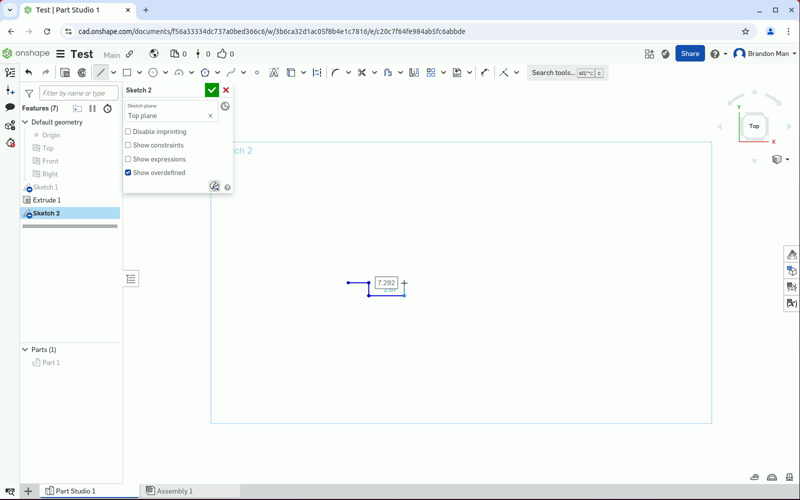
key_up(shift)
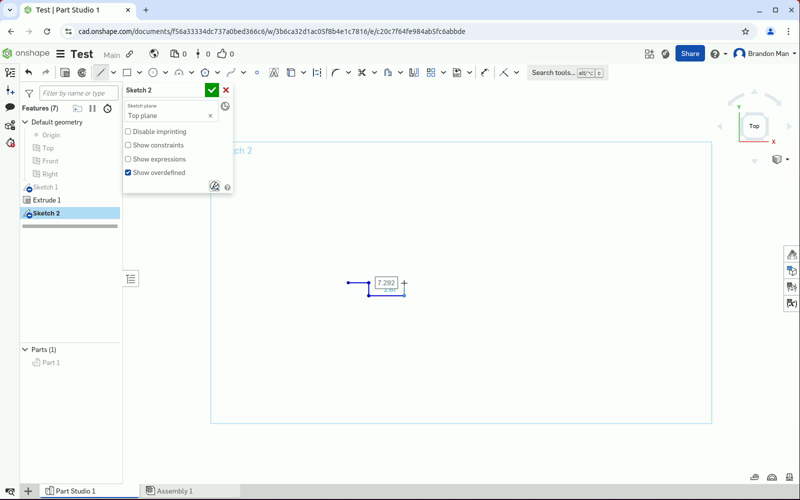
key_down(shift)
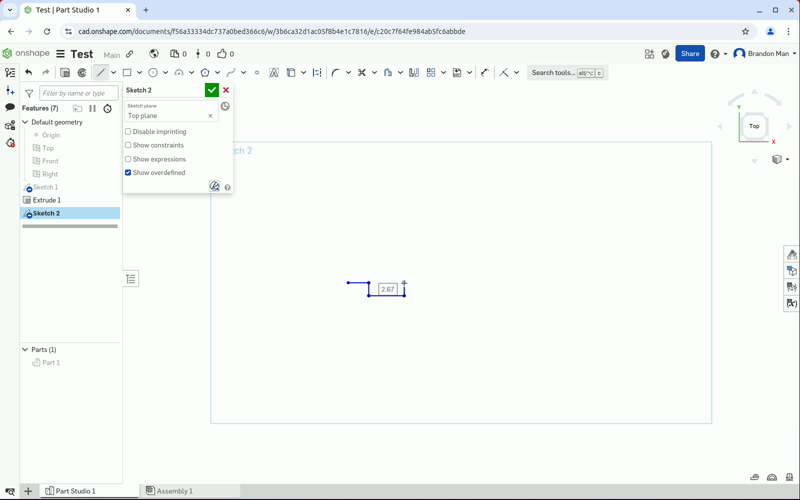
mouse_move(434, 282)
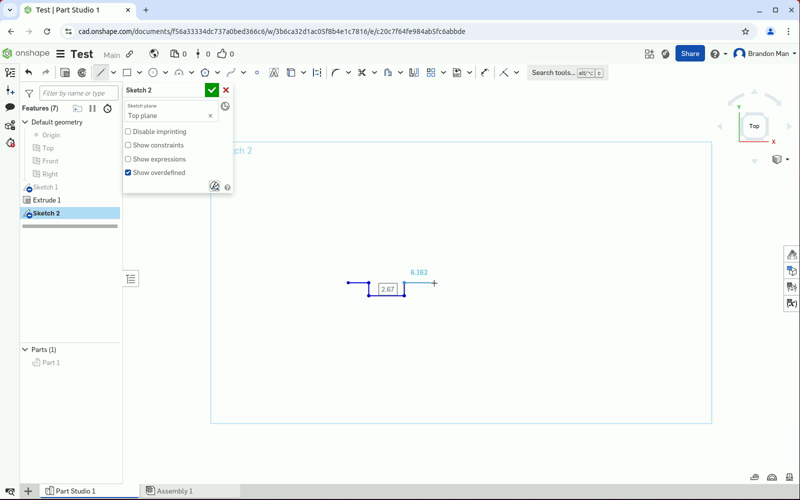
mouse_move(383, 282)
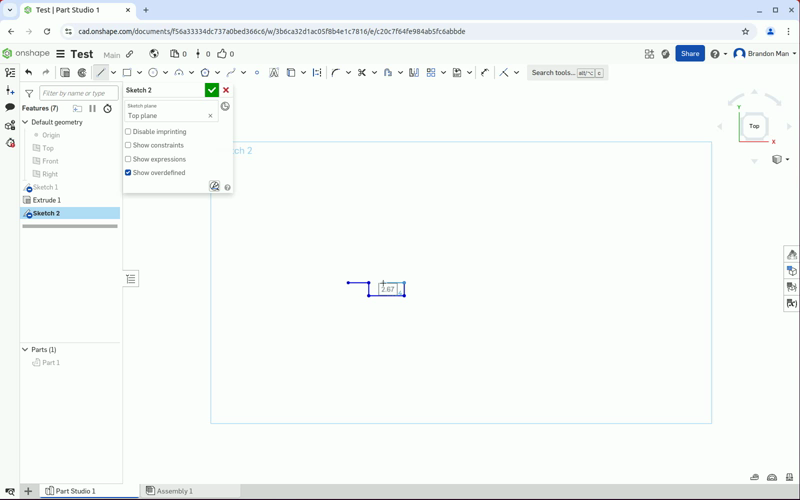
click(383, 282)
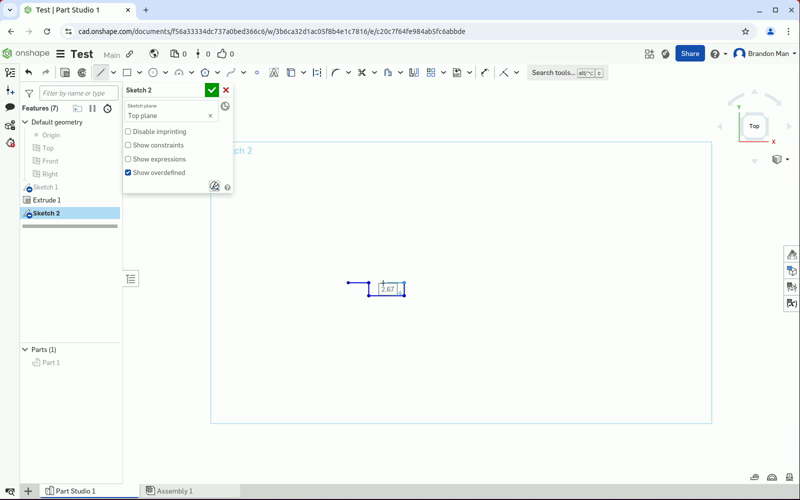
key_up(shift)
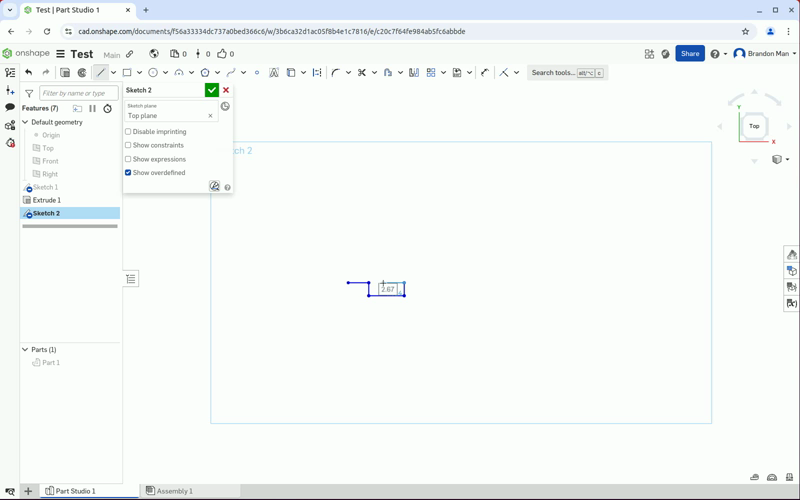
key_down(shift)
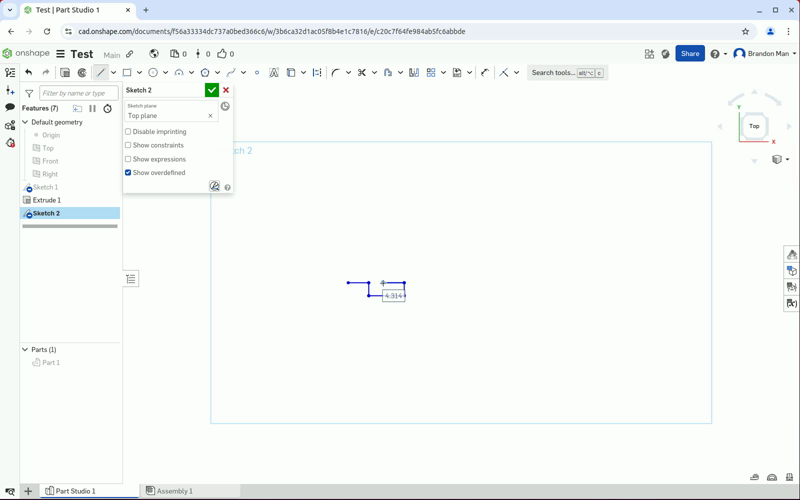
mouse_move(413, 282)
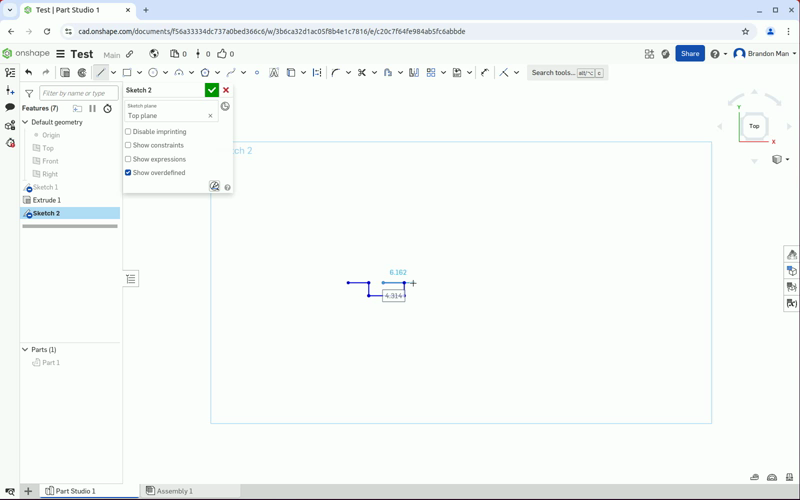
mouse_move(383, 250)
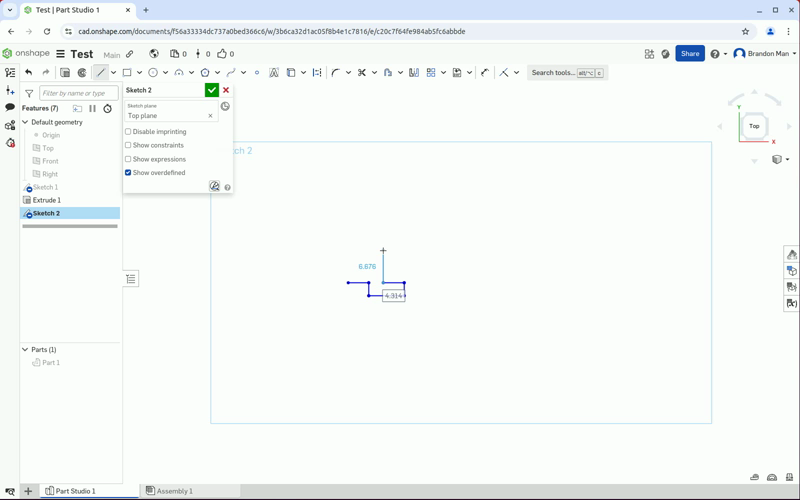
click(383, 250)
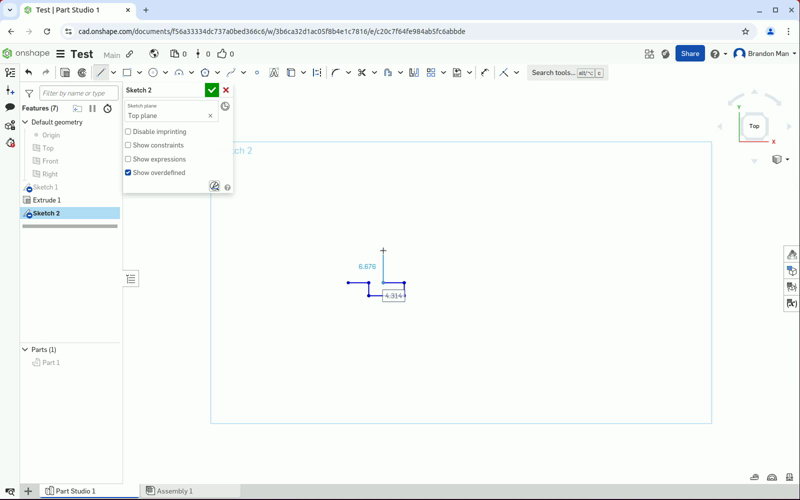
key_up(shift)
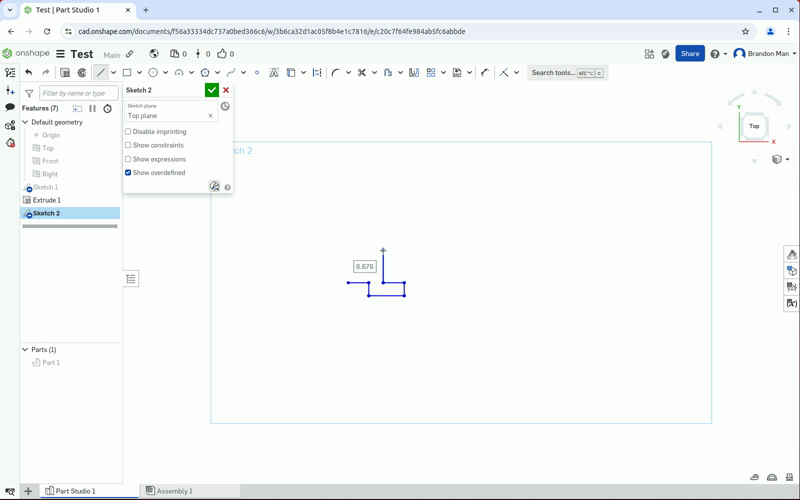
key_down(shift)
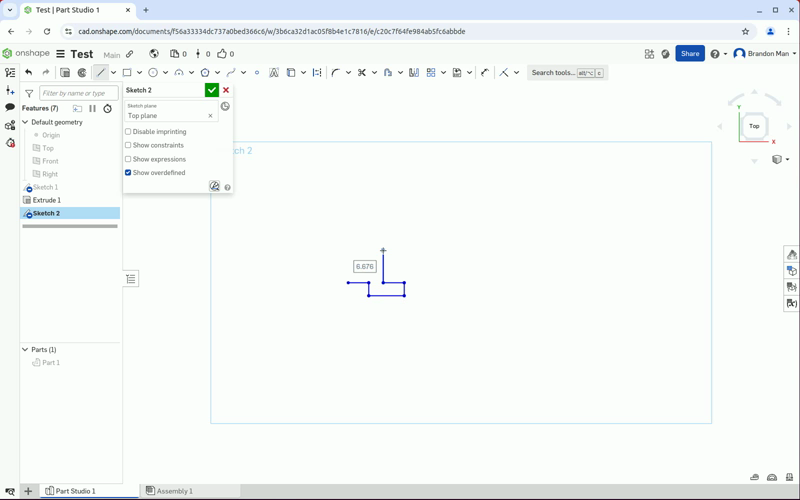
mouse_move(413, 250)
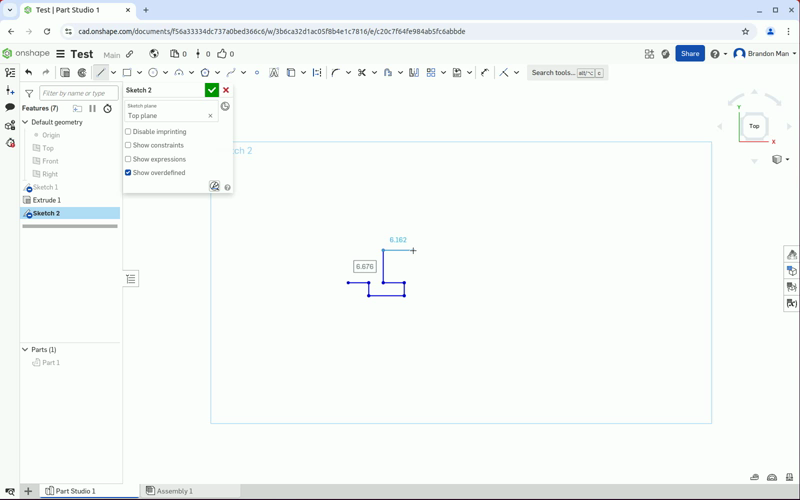
mouse_move(363, 250)
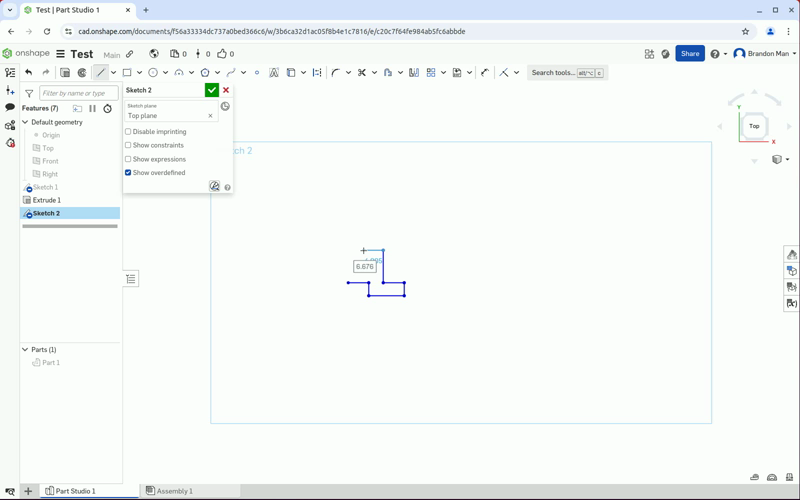
click(363, 250)
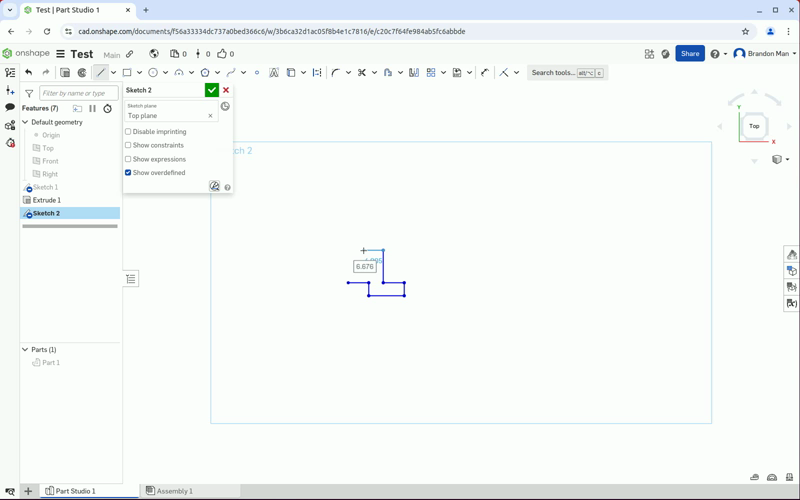
key_up(shift)
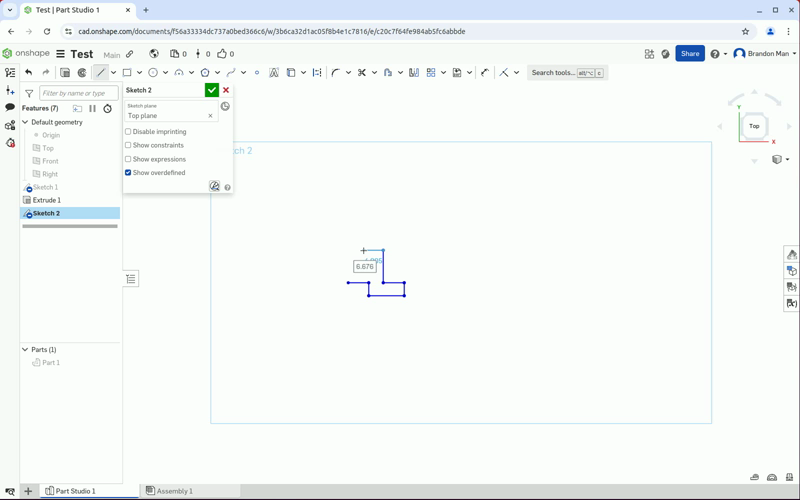
key_down(shift)
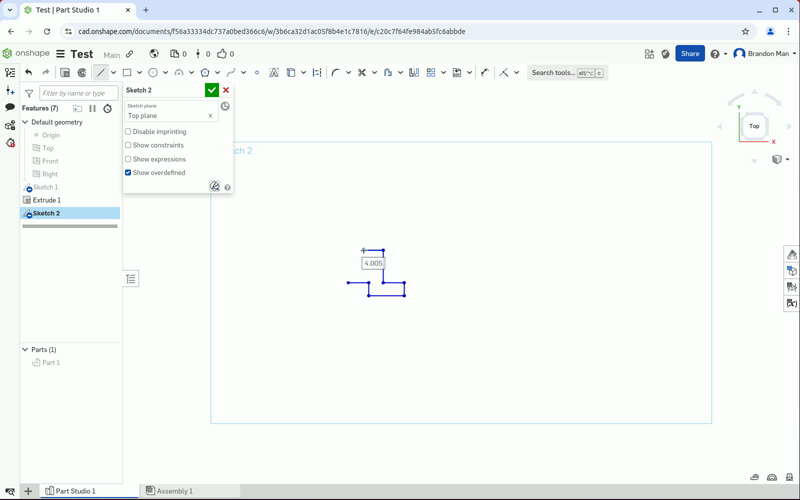
mouse_move(393, 250)
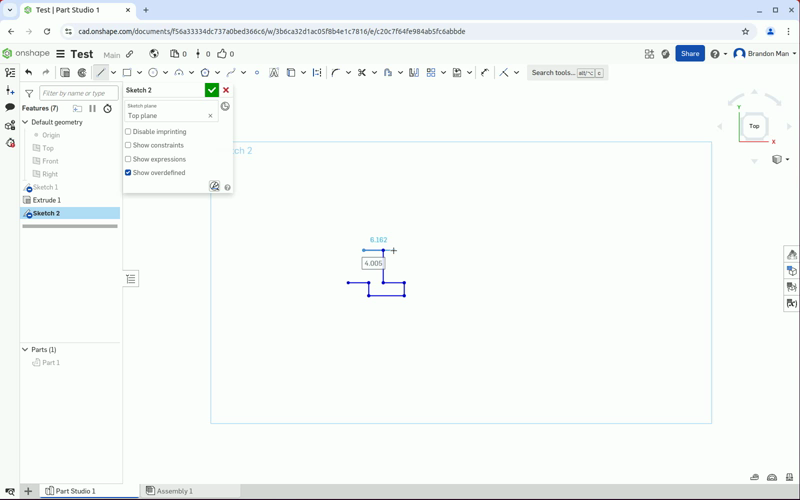
mouse_move(363, 270)
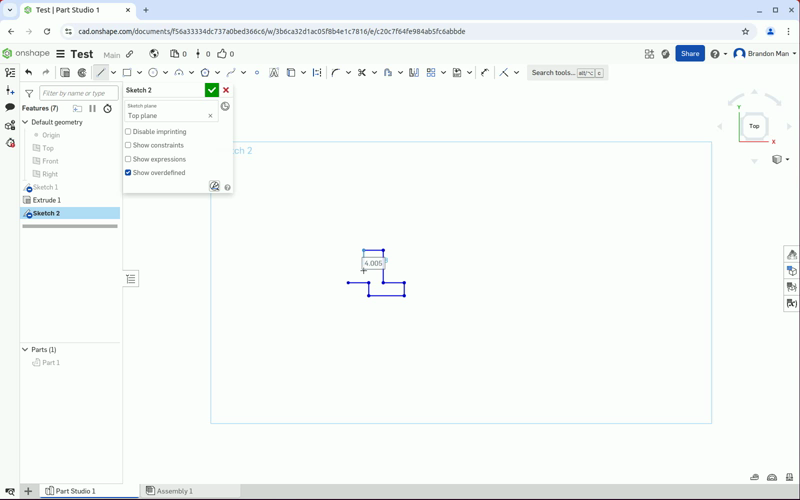
click(363, 270)
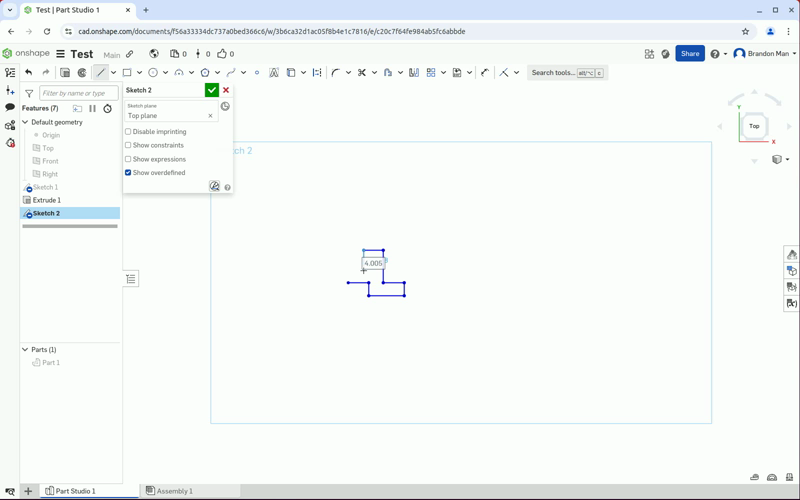
key_up(shift)
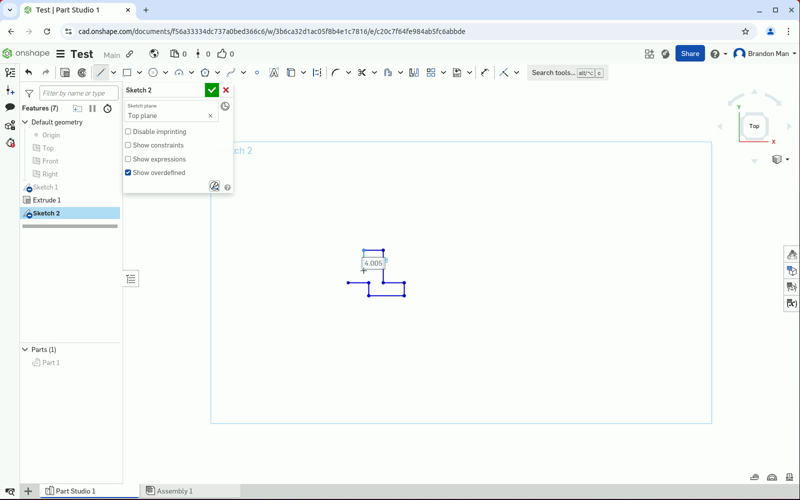
key_down(shift)
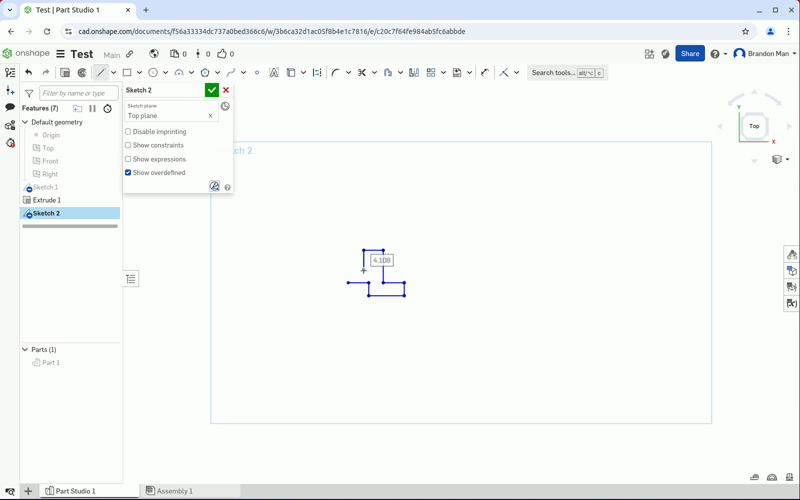
mouse_move(393, 270)
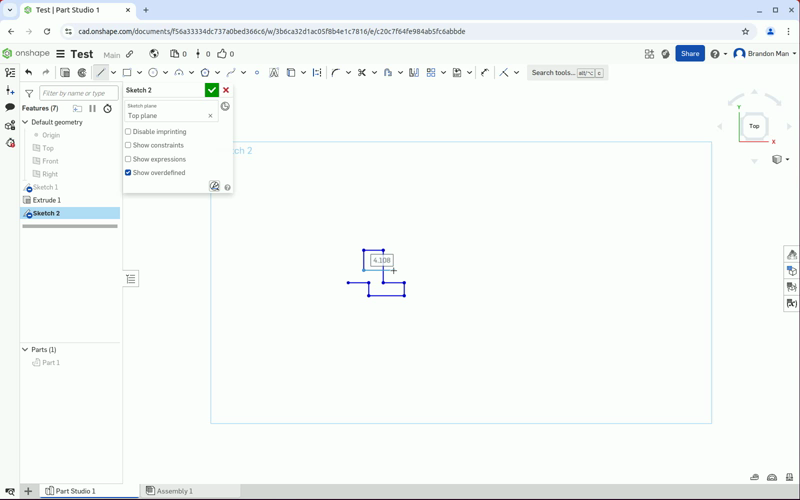
mouse_move(348, 270)
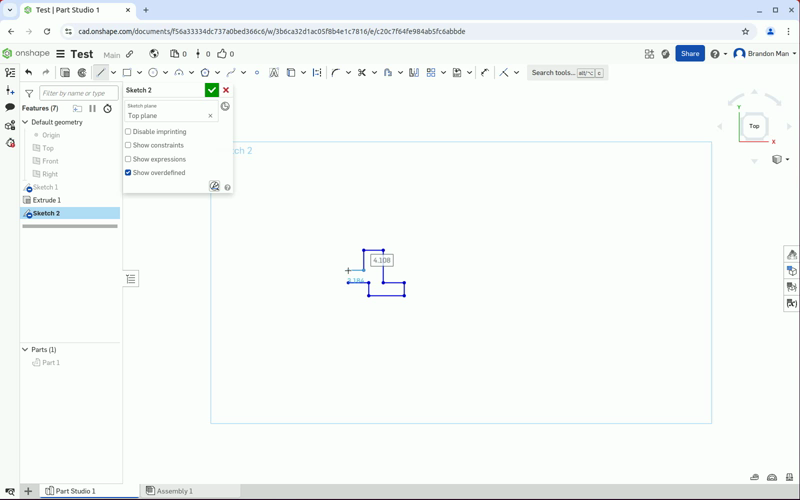
click(348, 270)
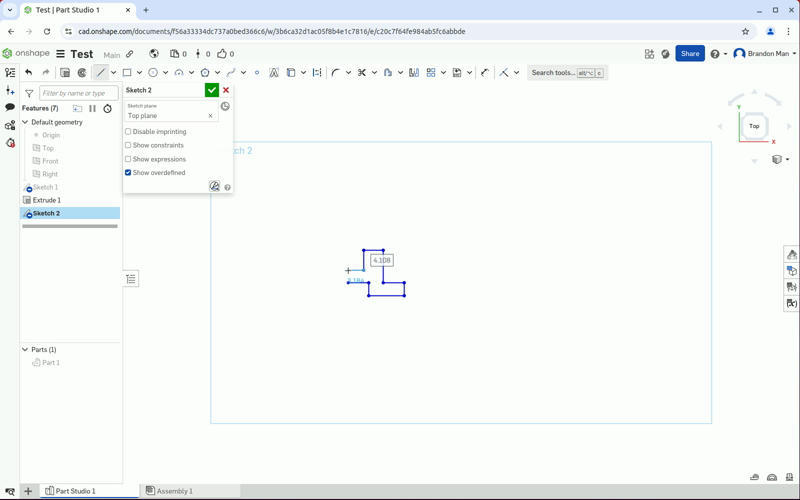
key_up(shift)
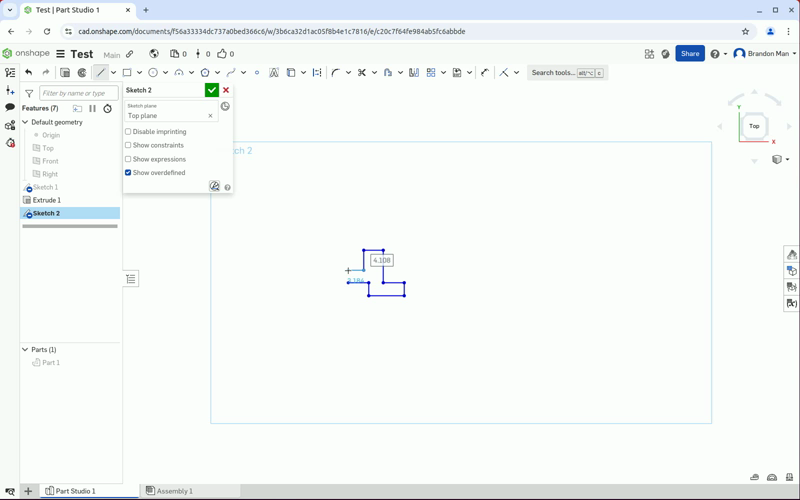
mouse_move(378, 270)
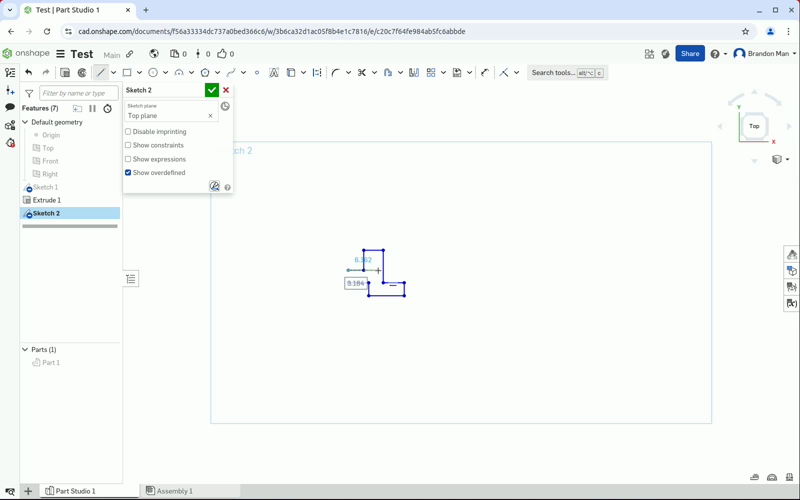
key_down(shift)
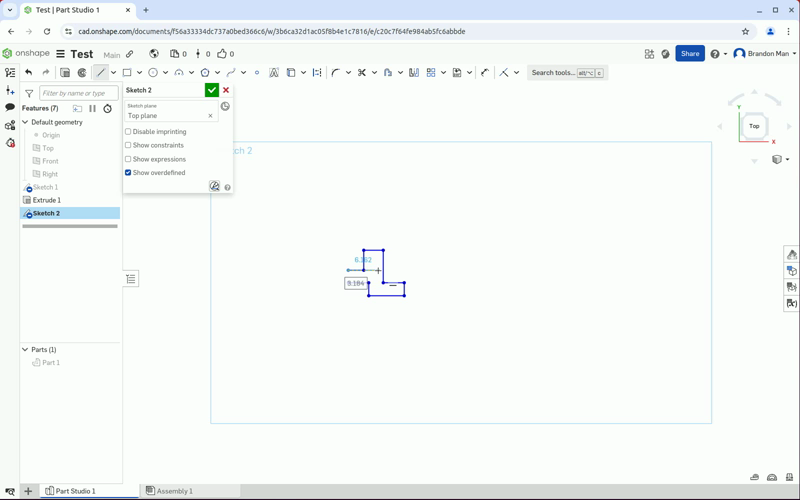
mouse_move(348, 282)
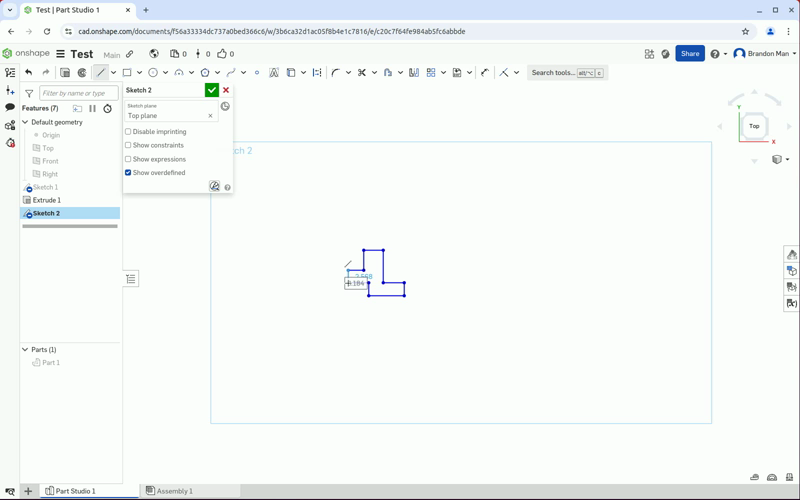
key_up(shift)
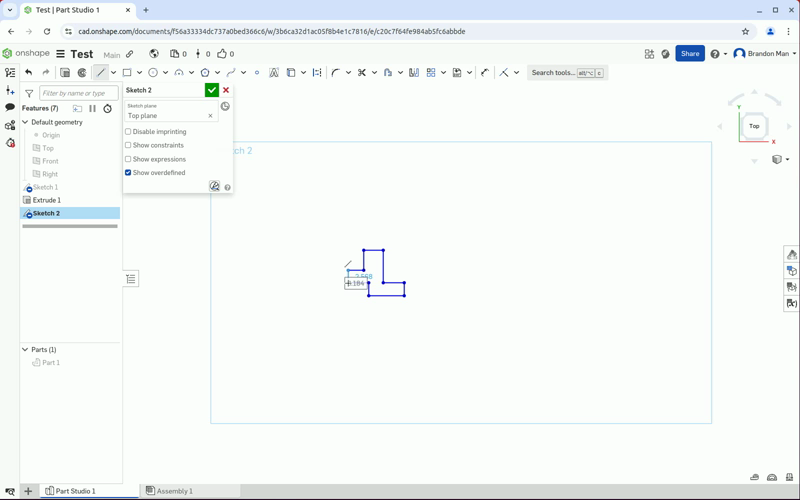
click(348, 282)
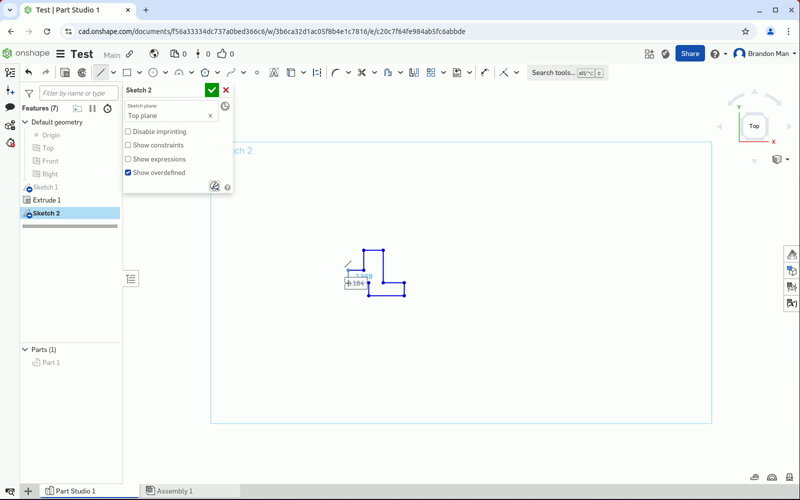
key(esc)
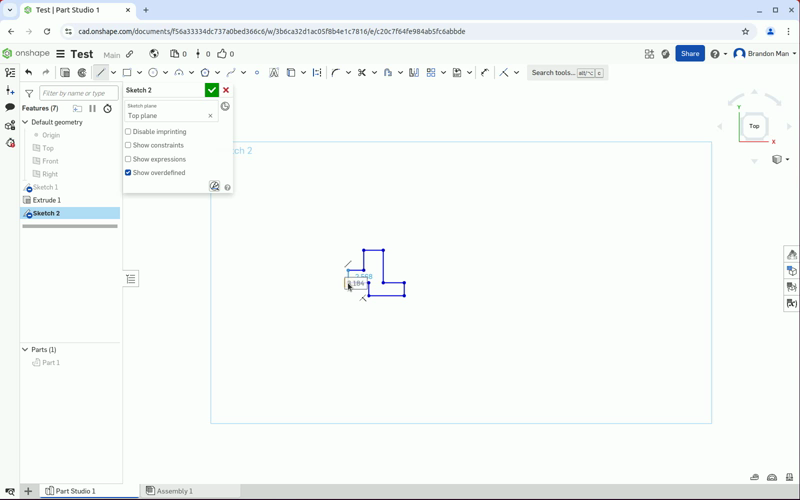
mouse_move(358, 280)
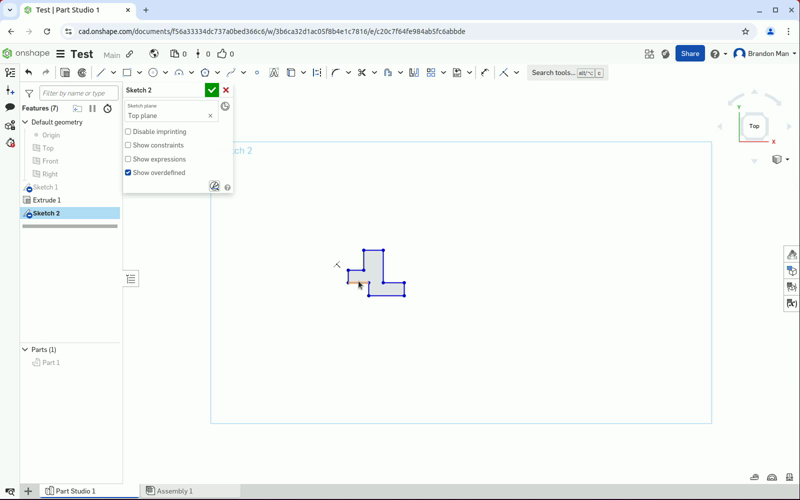
scroll(6)
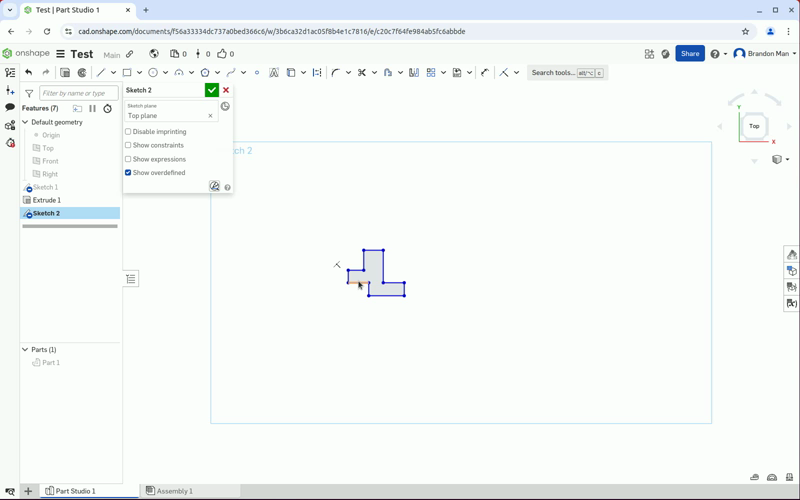
scroll(6)
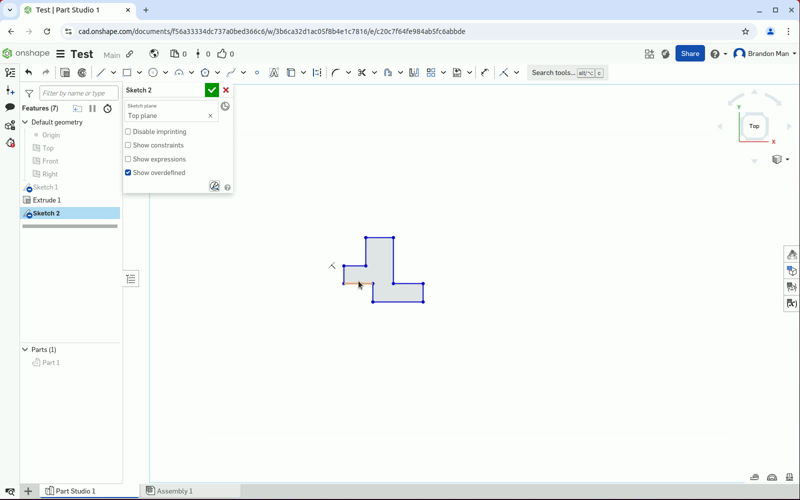
scroll(6)
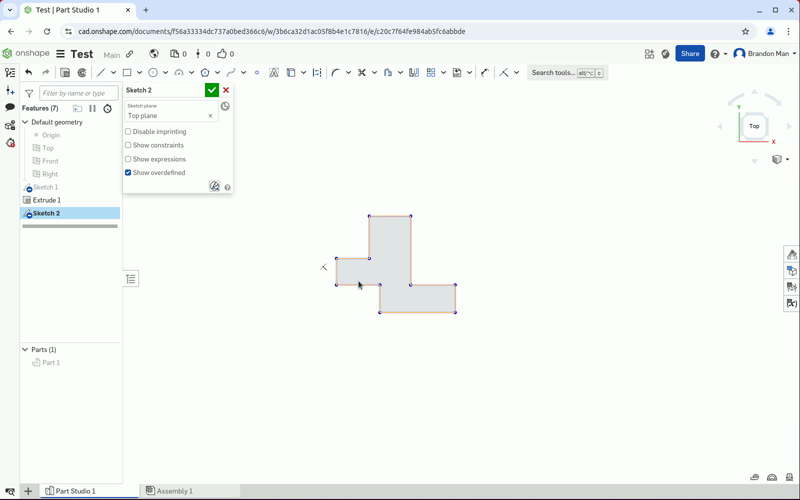
scroll(6)
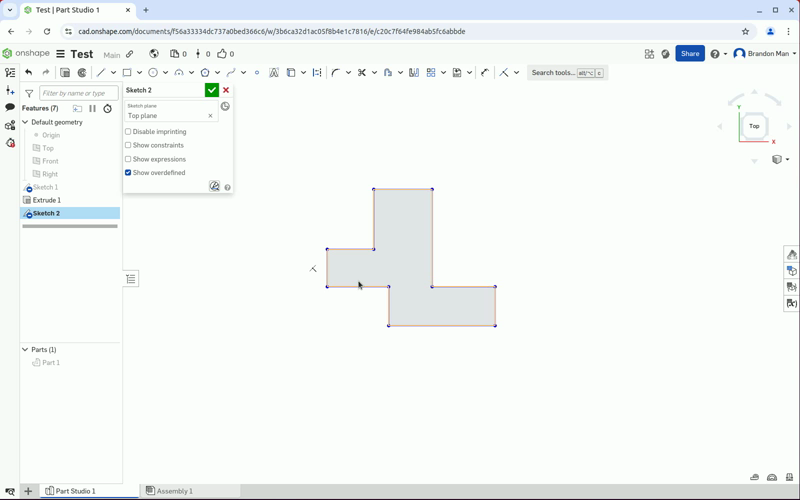
scroll(6)
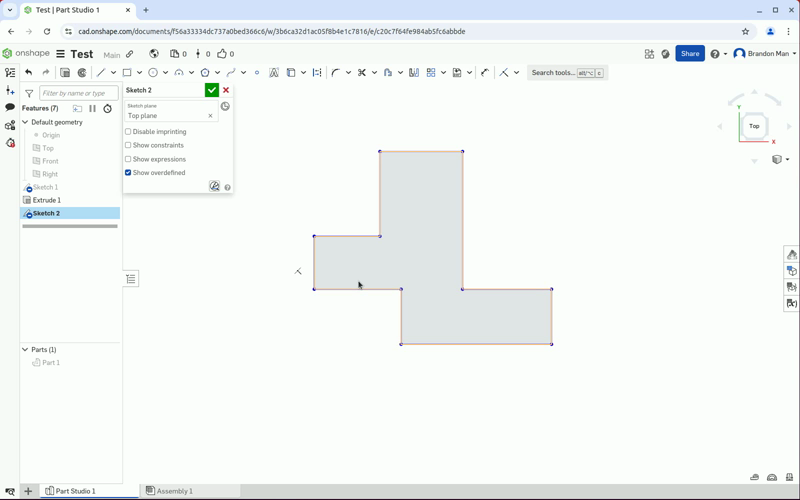
scroll(6)
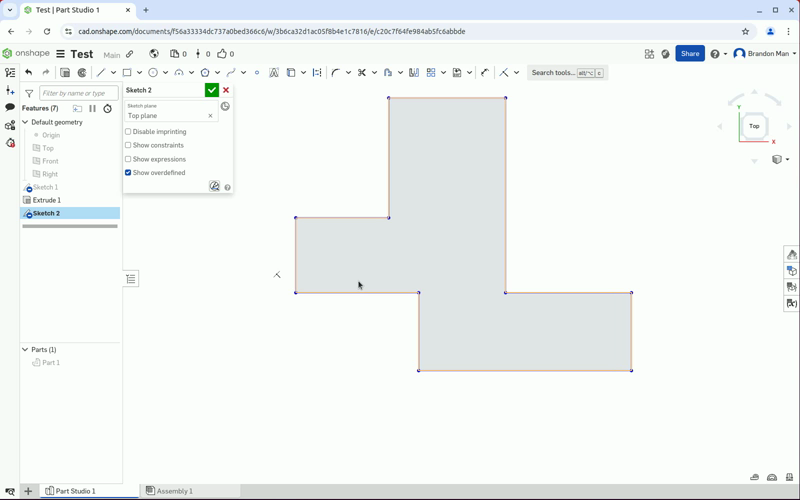
scroll(6)
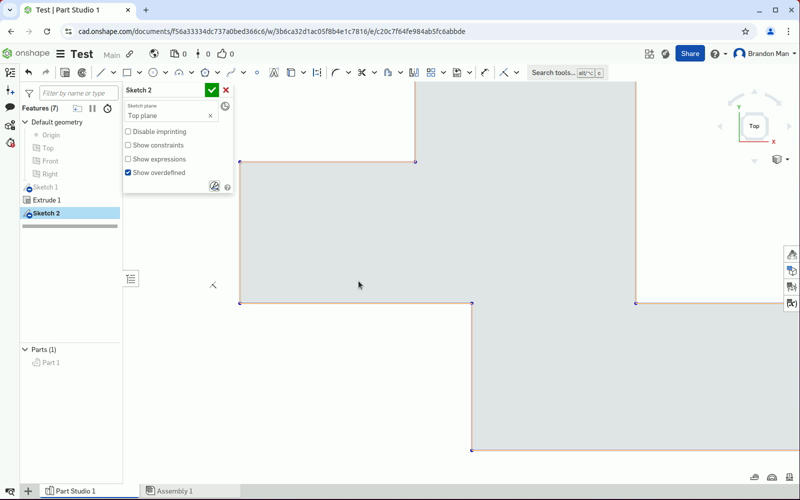
click(358, 280)
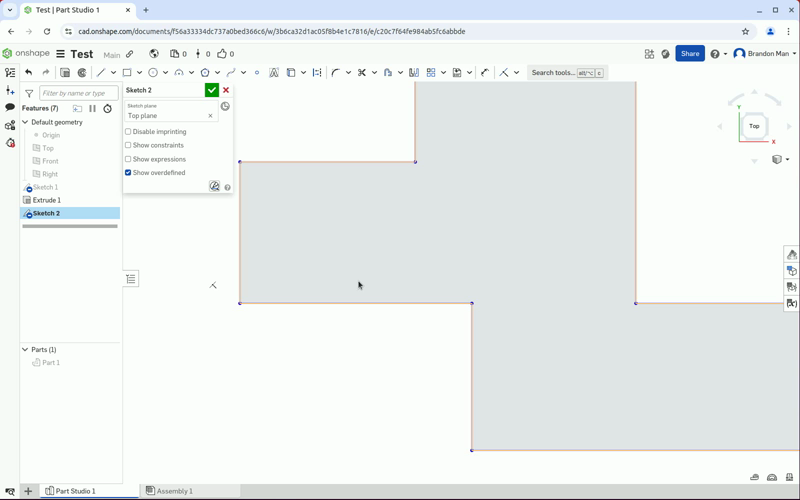
scroll(-6)
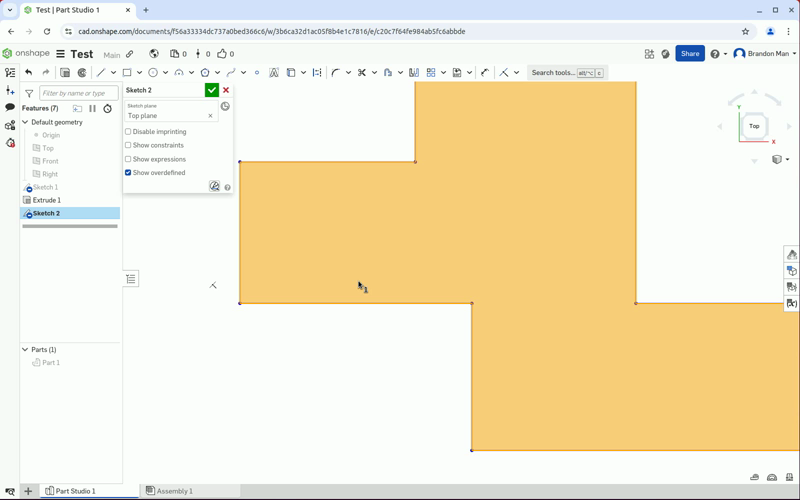
scroll(-6)
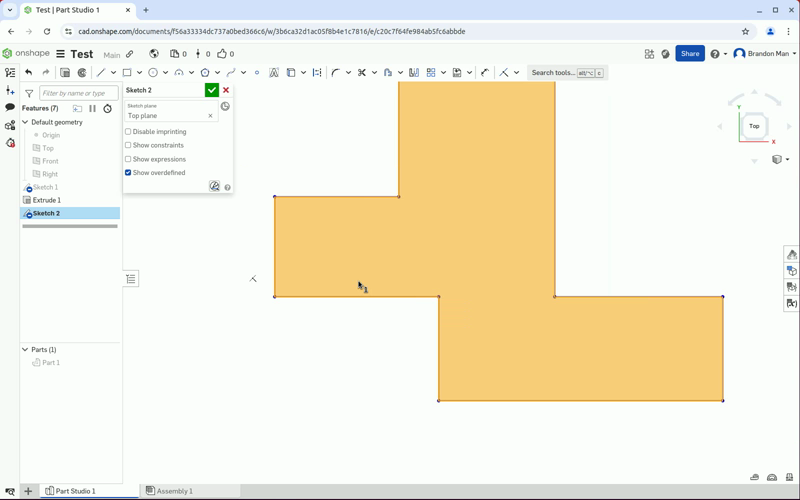
scroll(-6)
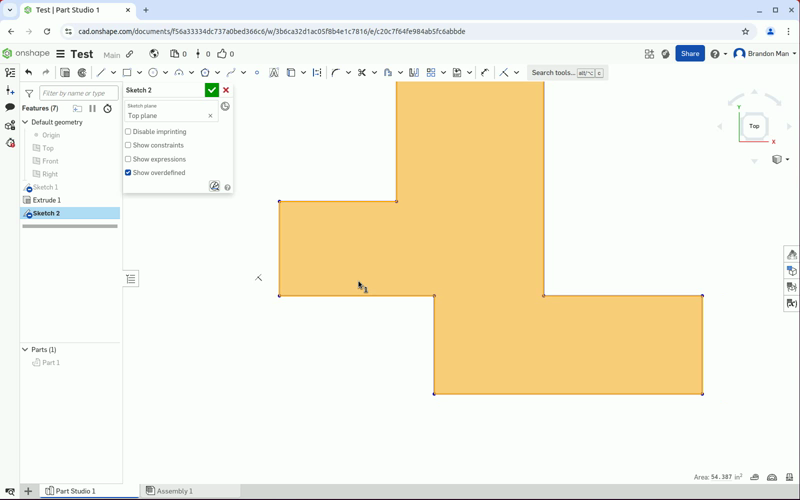
scroll(-6)
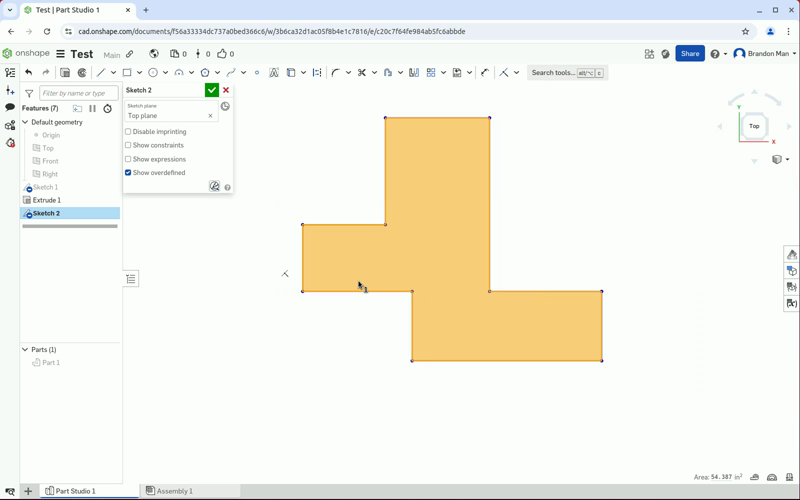
scroll(-6)
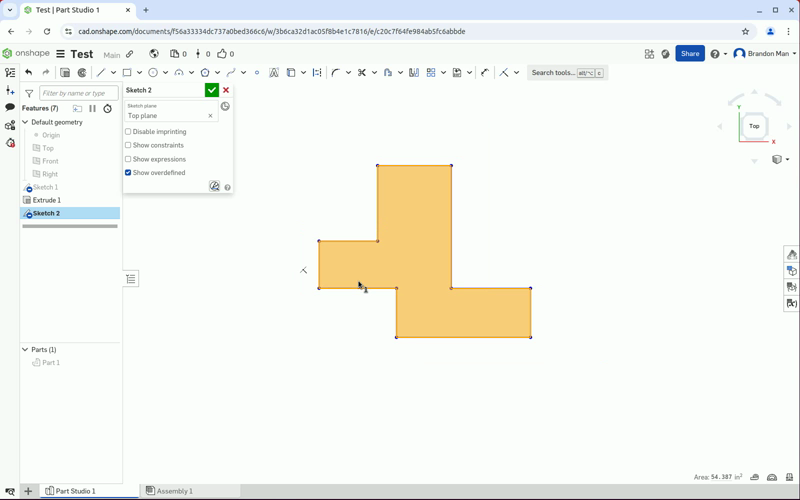
scroll(-6)
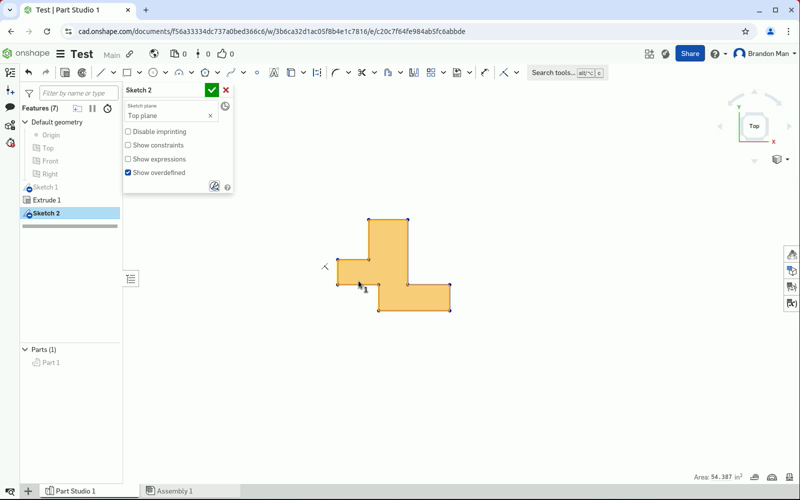
scroll(-6)
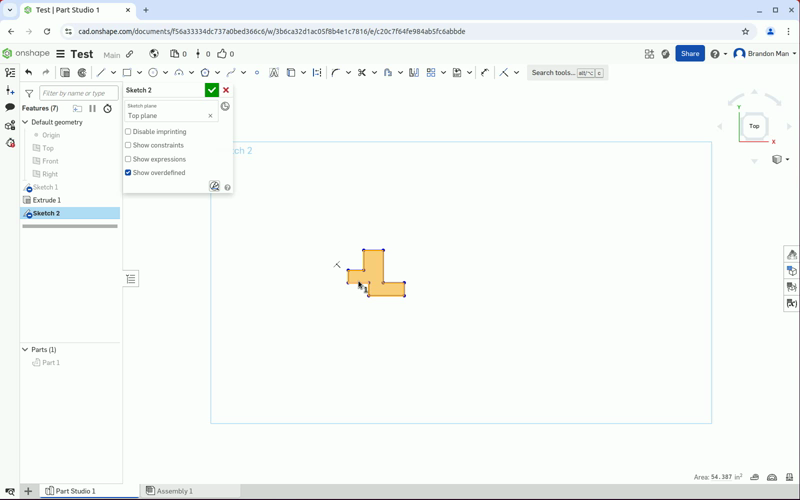
mouse_move(73, 352)
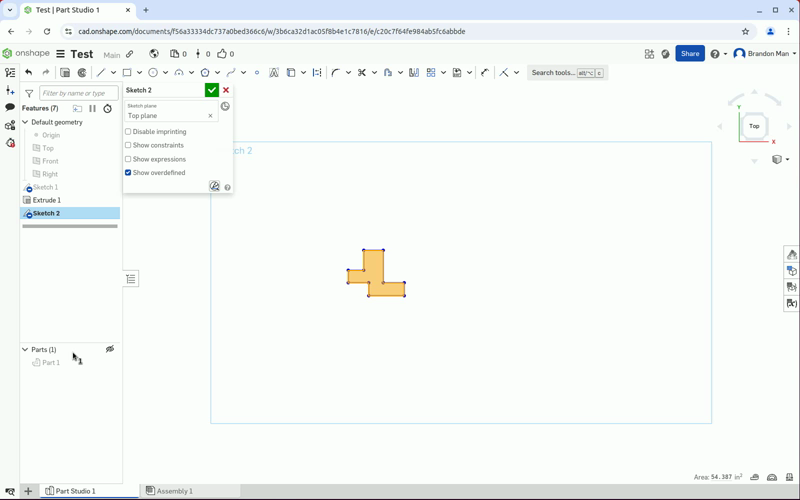
key(shift+y)
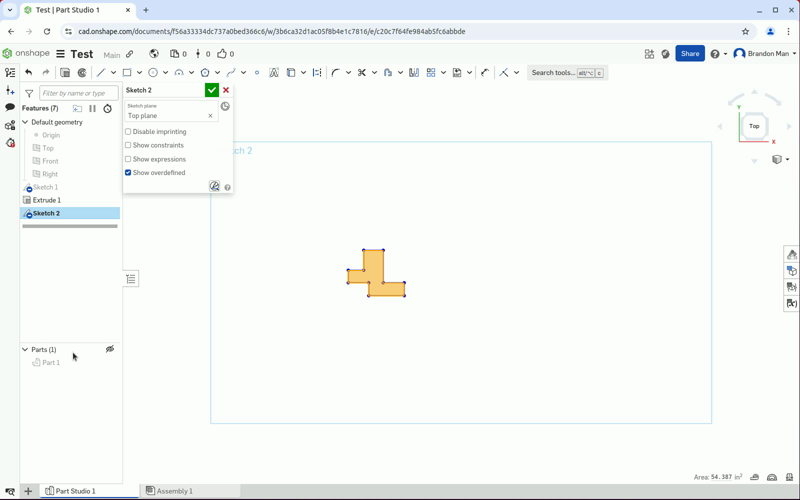
key(shift+e)
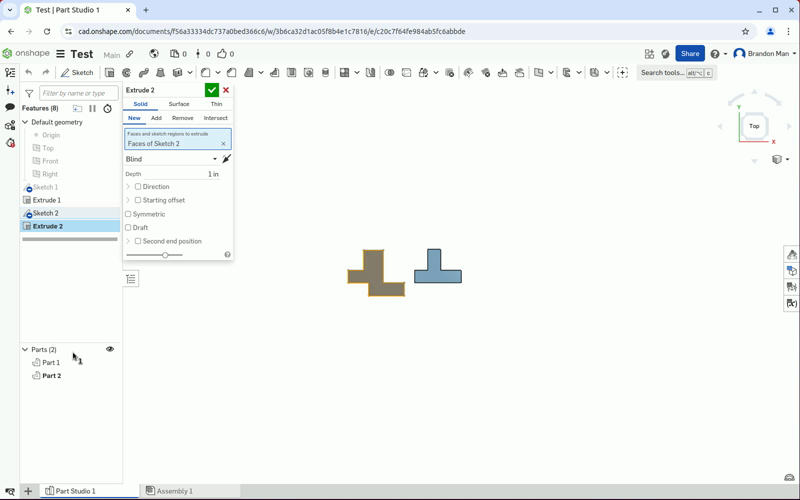
mouse_move(143, 106)
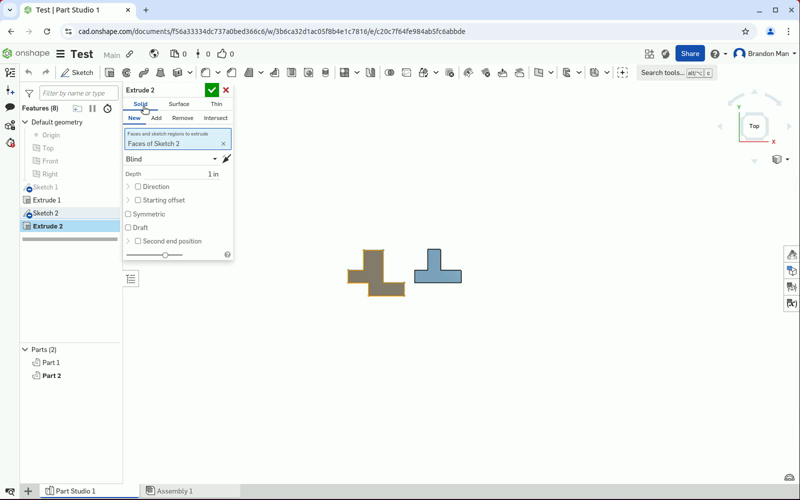
click(143, 106)
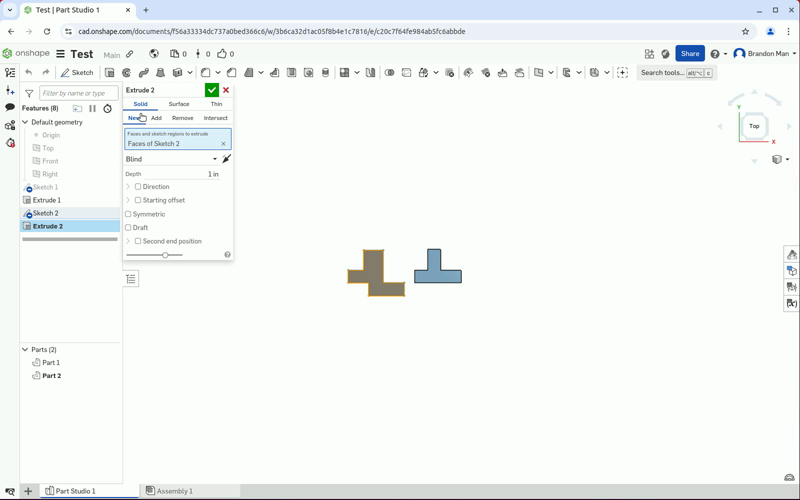
mouse_move(137, 120)
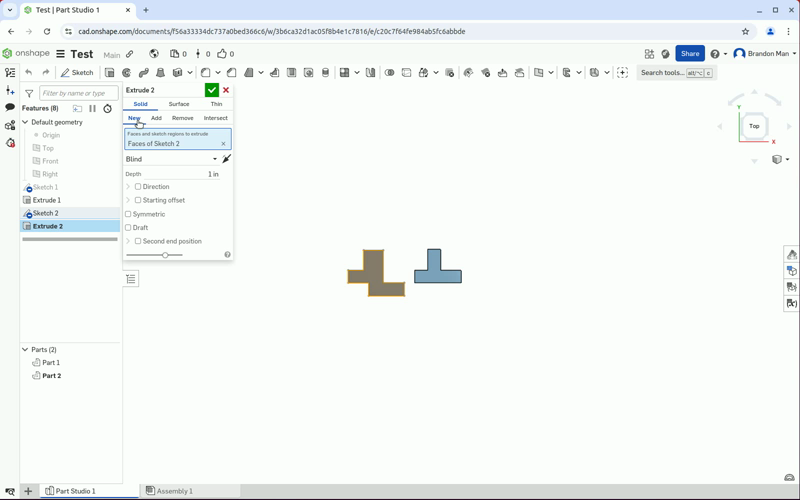
click(137, 120)
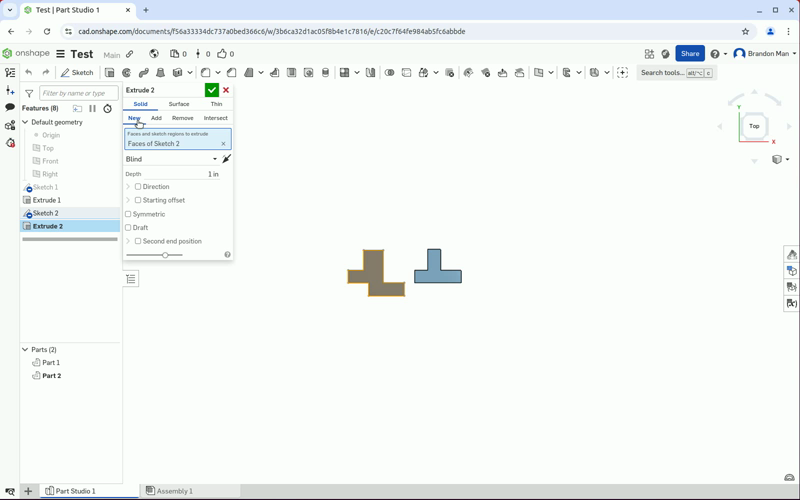
key(tab, 4)
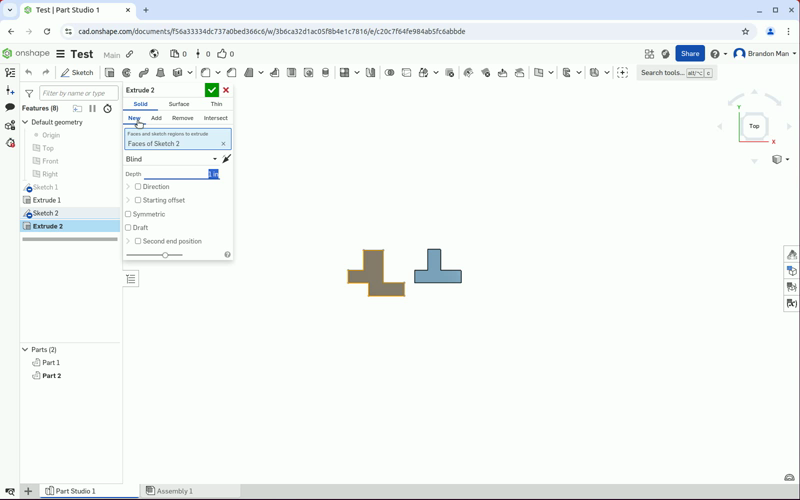
text(20.701)
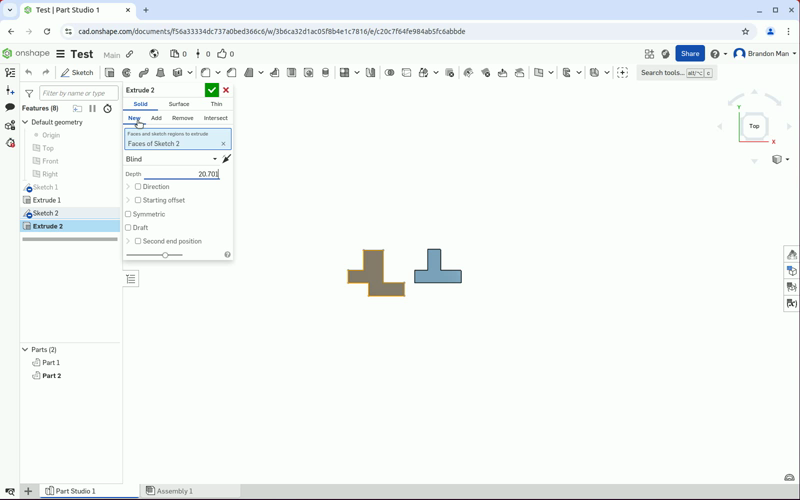
key(enter)
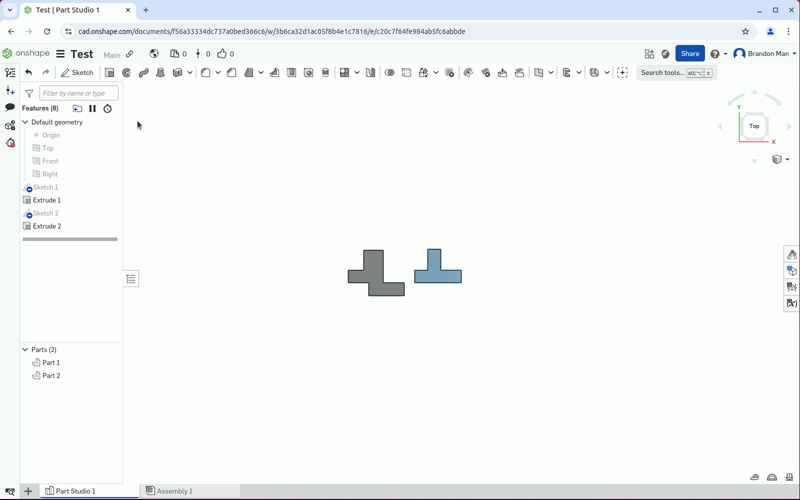
key(shift+h)
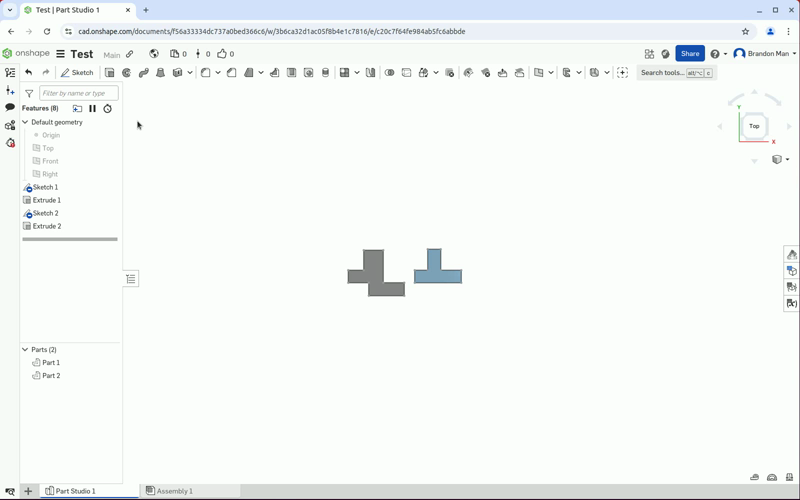
key(shift+h)
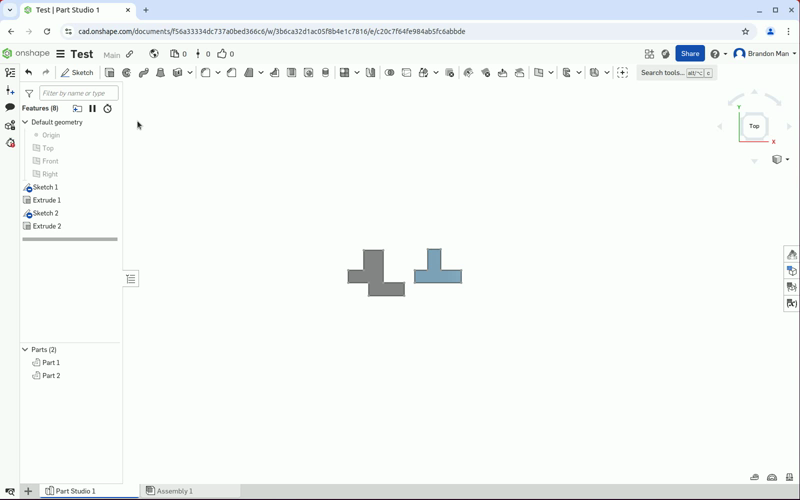
key(shift+7)
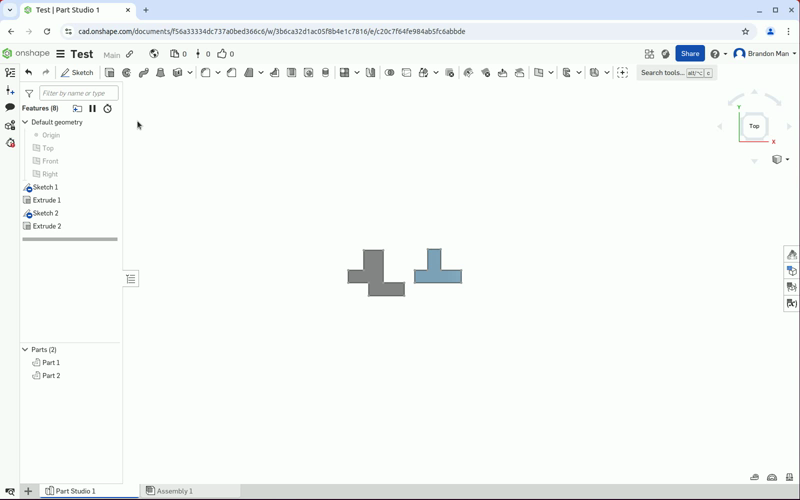
key(up, 3)
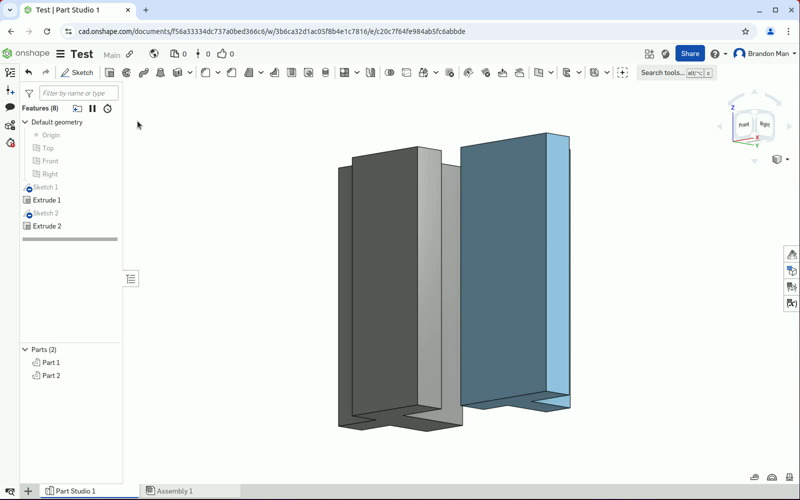
key(left, 3)
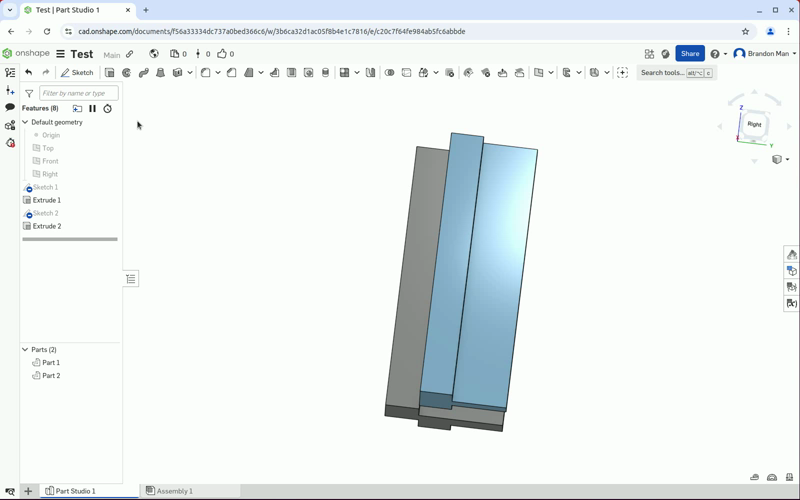
key(right, 3)
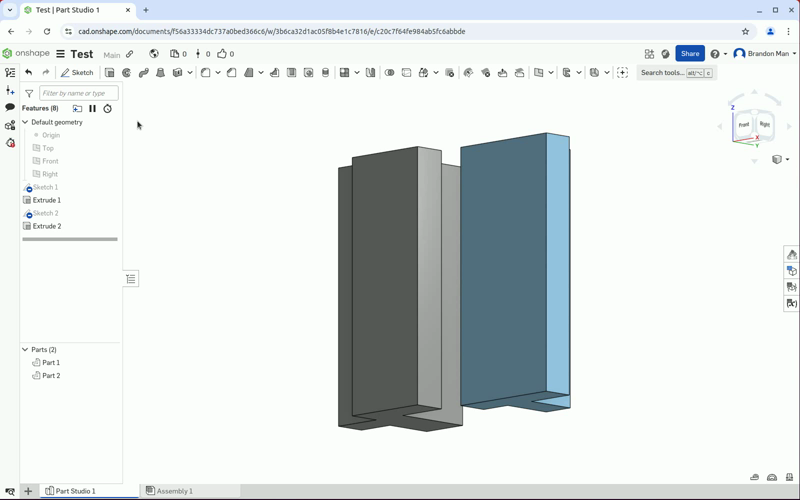
key(down, 3)
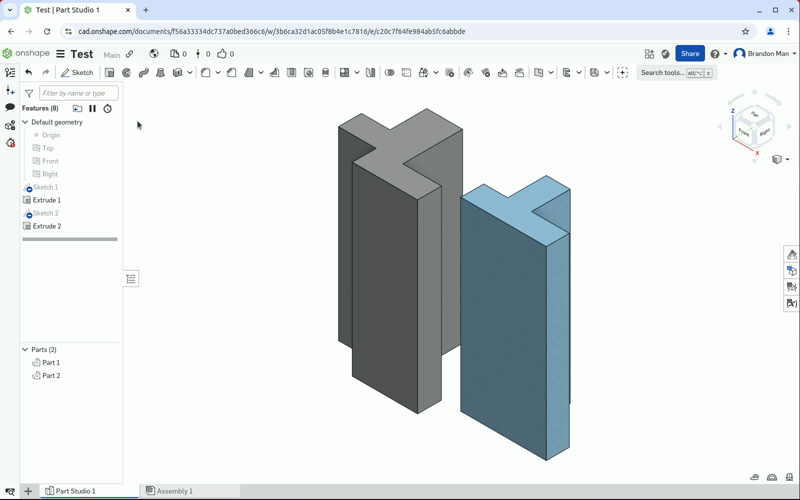
mouse_move(73, 189)
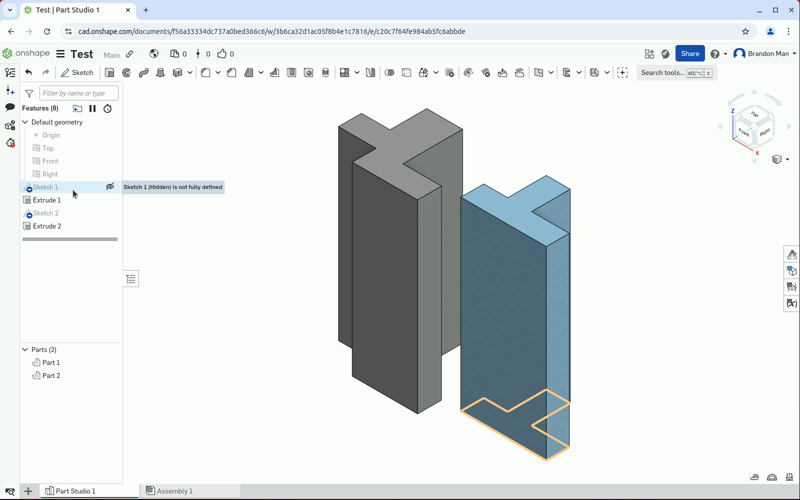
click(73, 189)